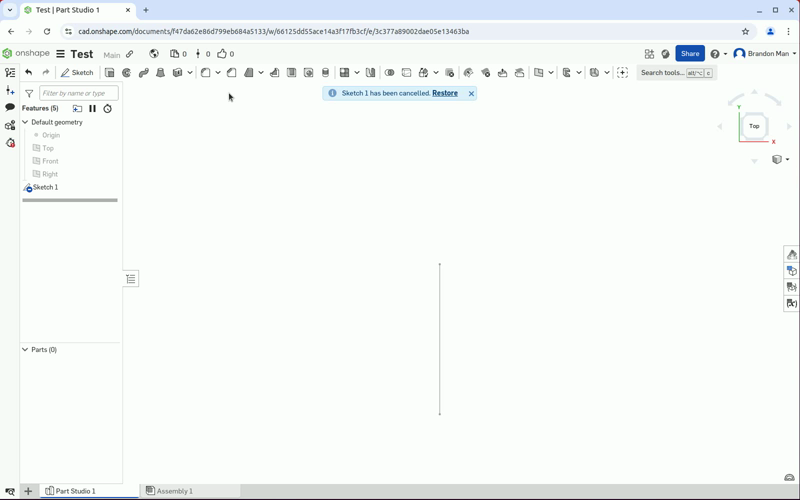
key(shift+h)
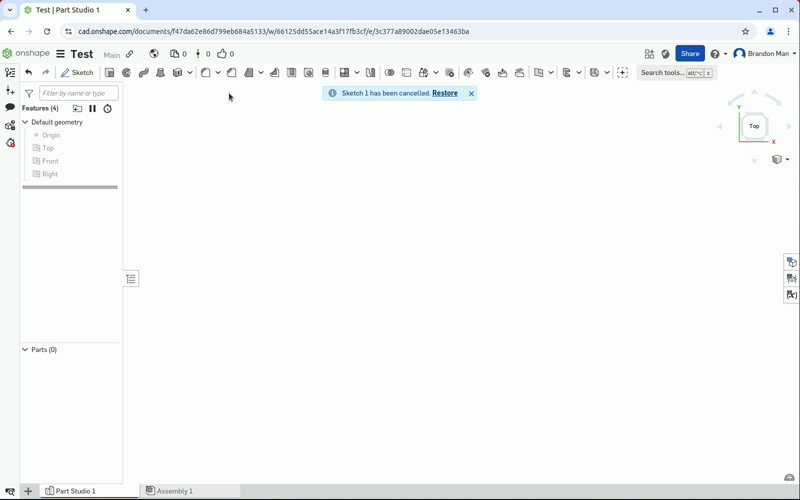
key(shift+s)
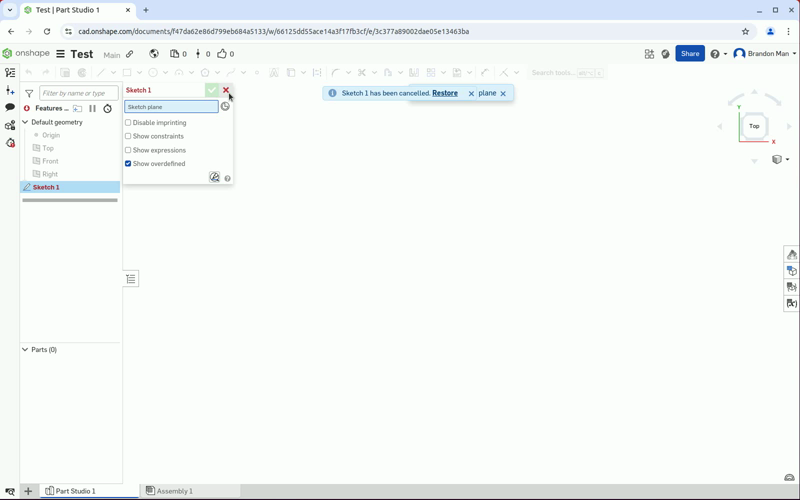
mouse_move(73, 150)
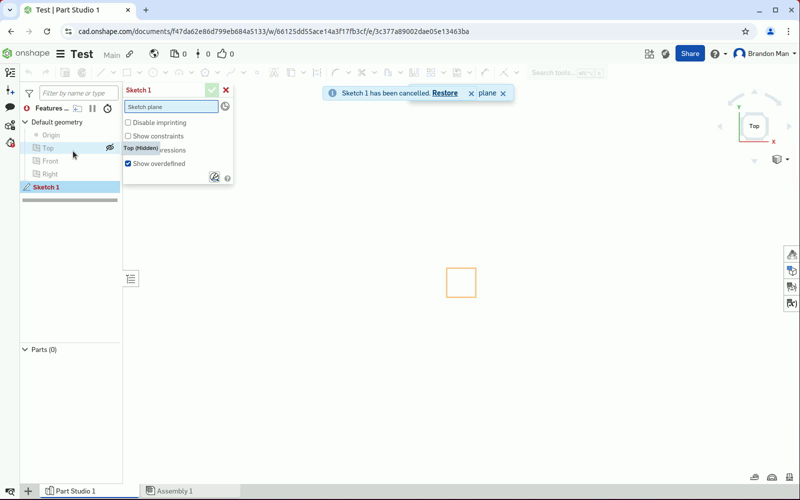
click(73, 150)
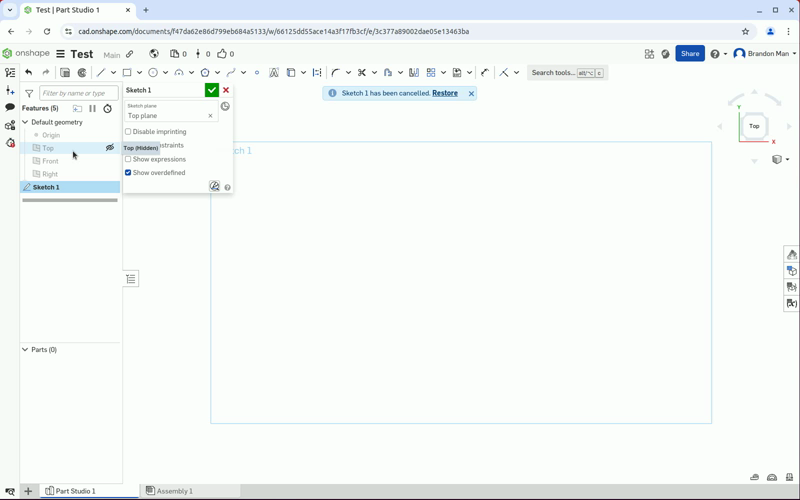
mouse_move(73, 352)
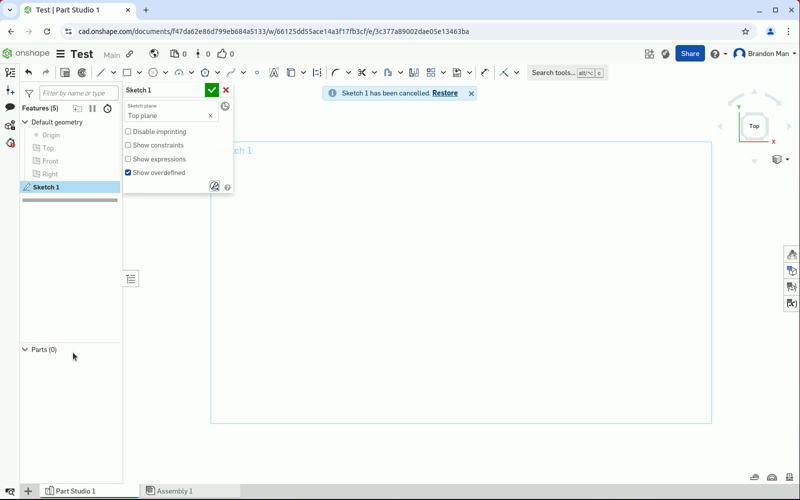
key(y)
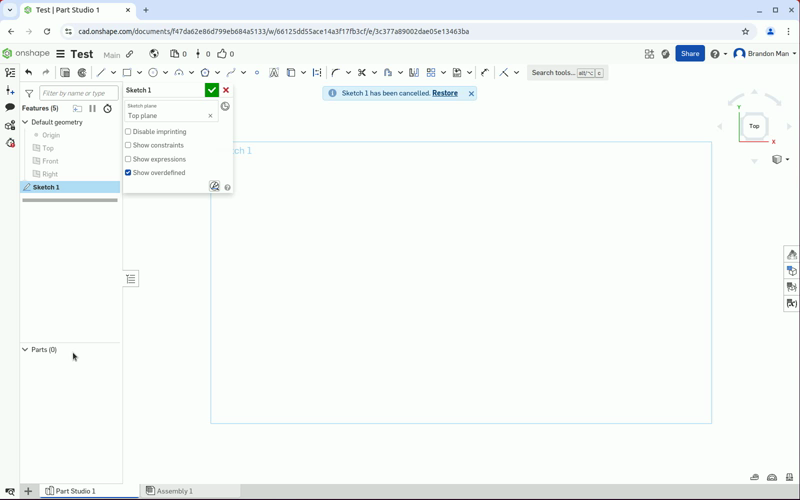
key(l)
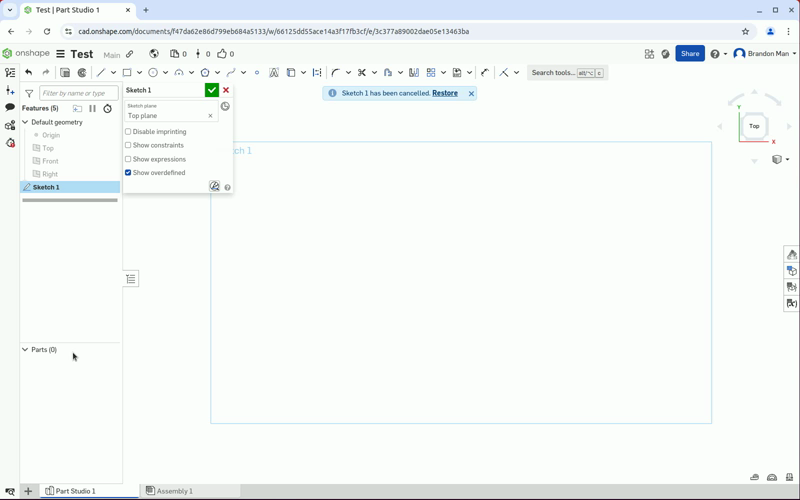
key_down(shift)
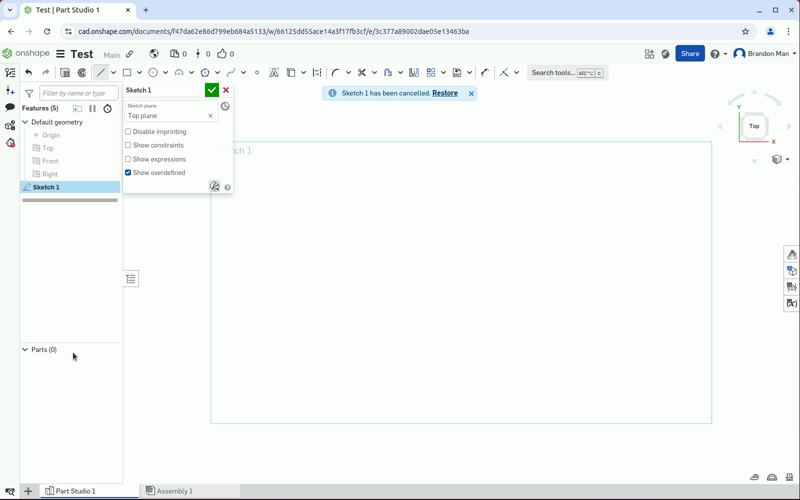
mouse_move(349, 282)
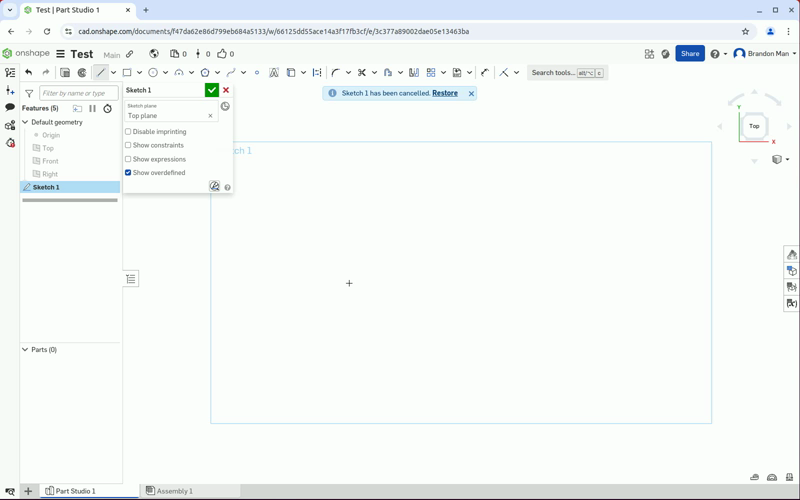
click(349, 282)
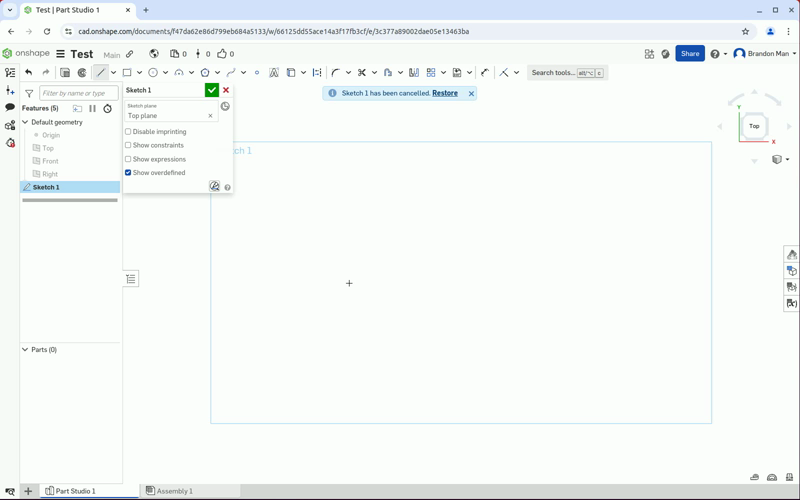
key_up(shift)
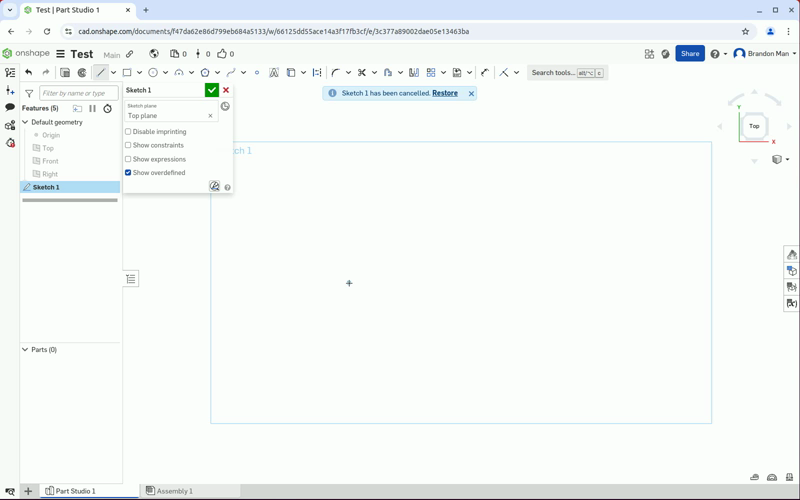
key_down(shift)
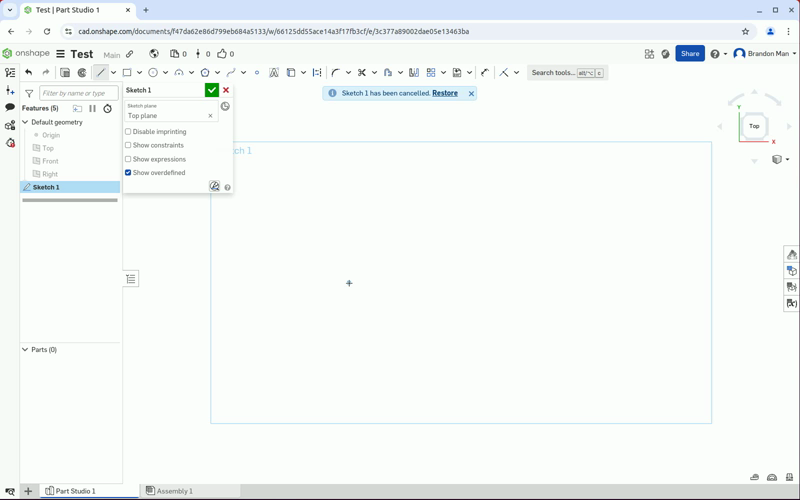
mouse_move(405, 378)
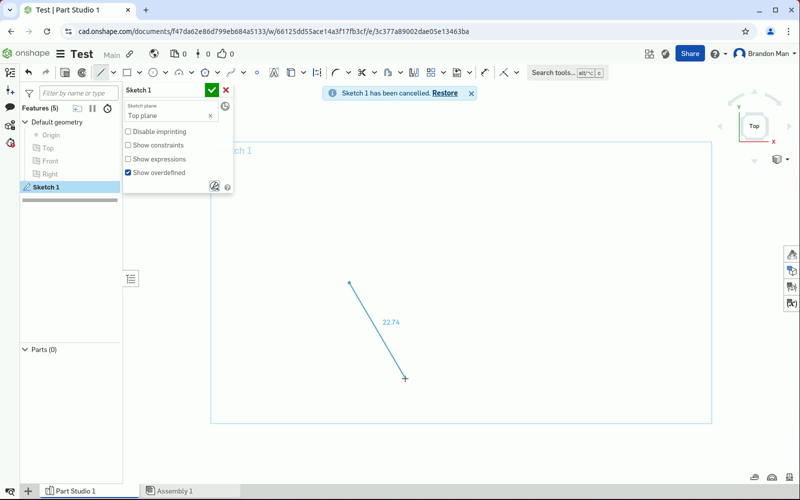
click(405, 378)
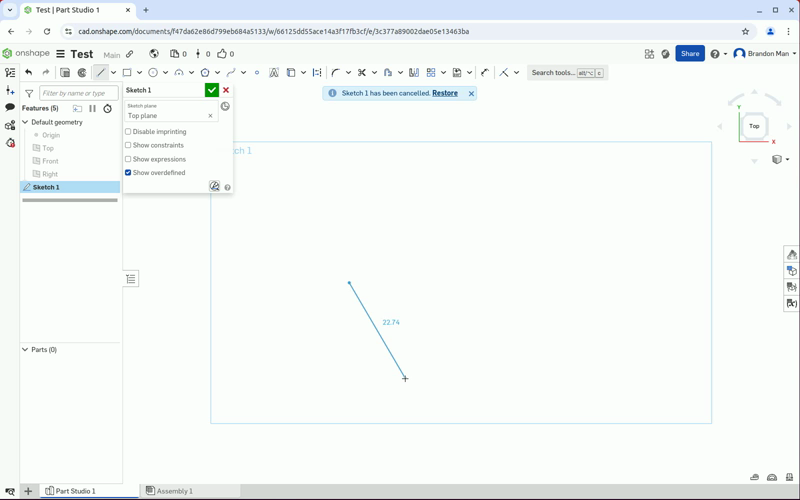
key_up(shift)
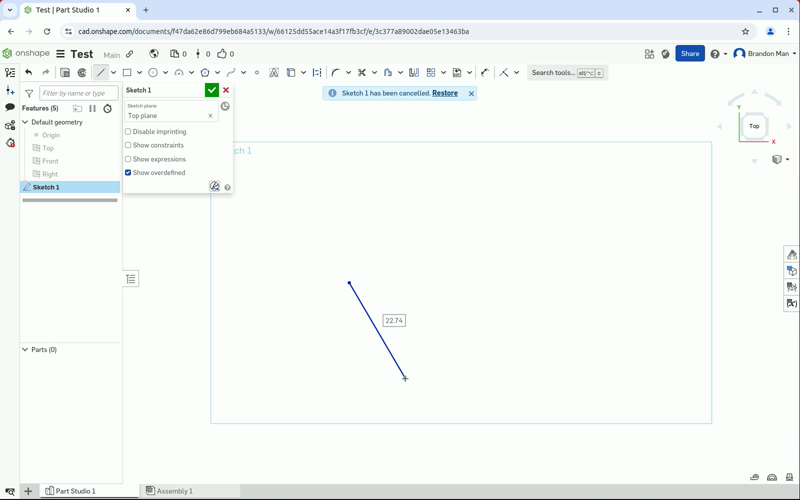
key_down(shift)
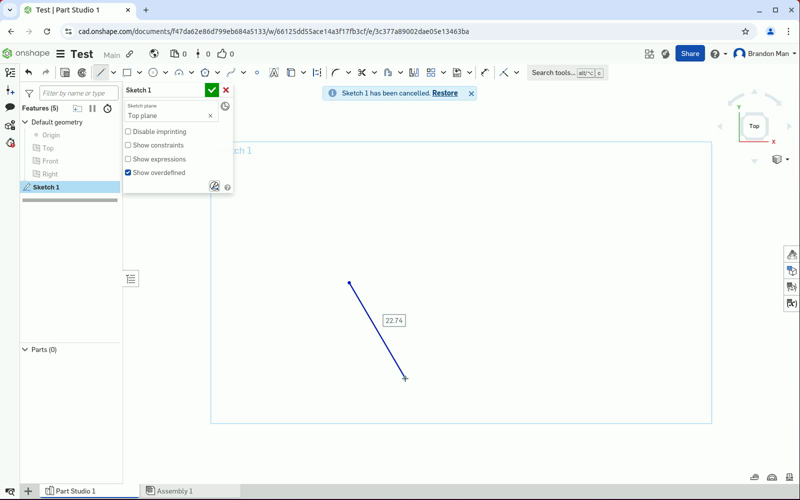
mouse_move(514, 378)
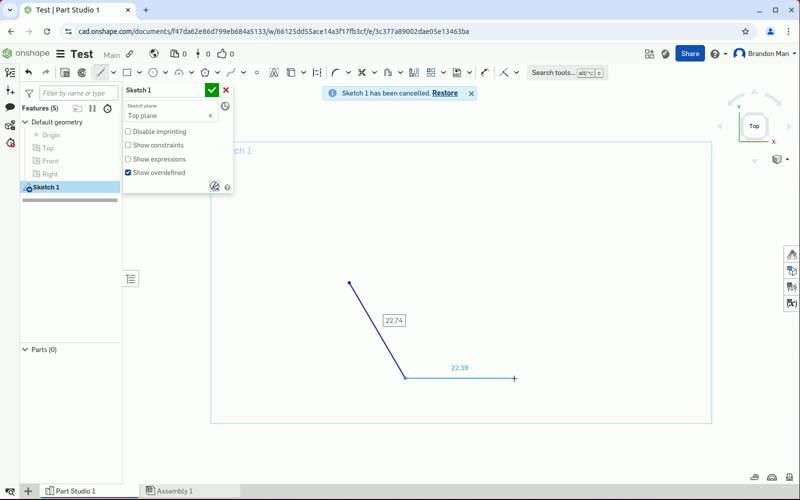
click(514, 378)
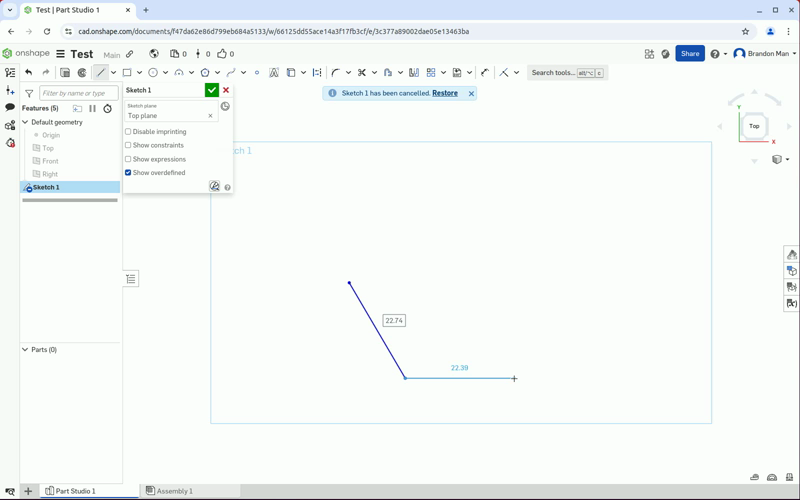
key_up(shift)
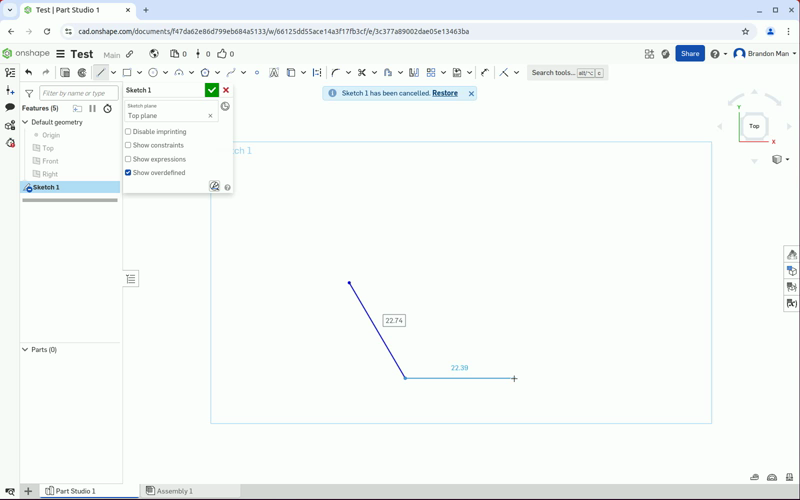
key_down(shift)
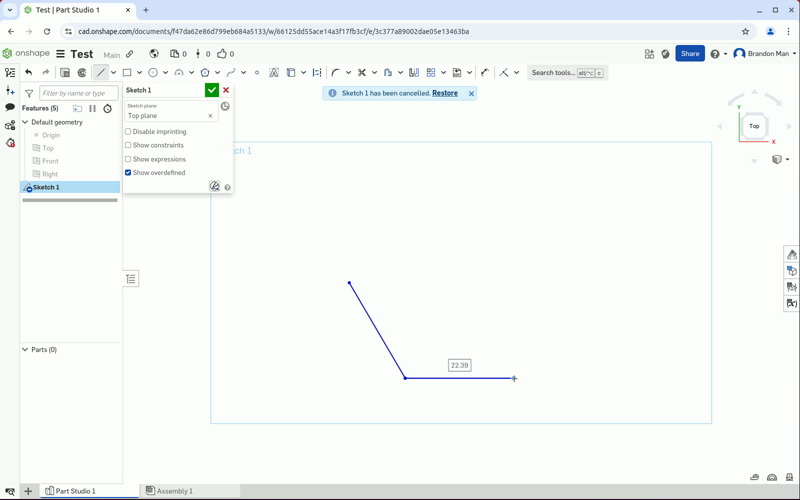
mouse_move(569, 282)
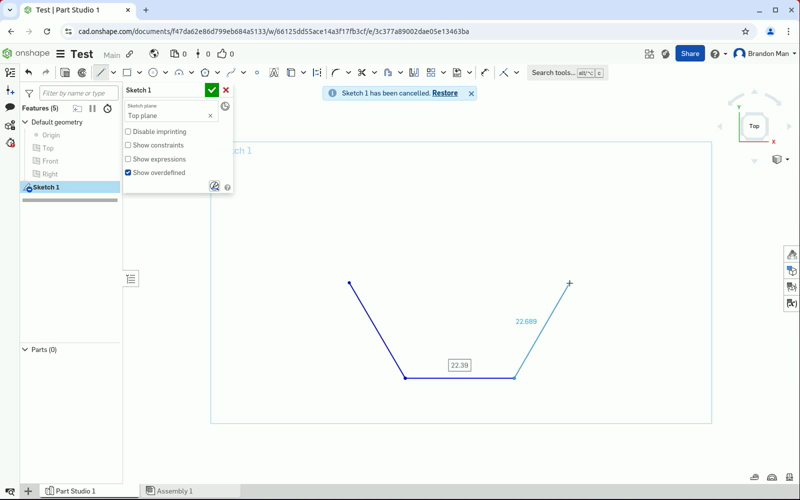
click(569, 282)
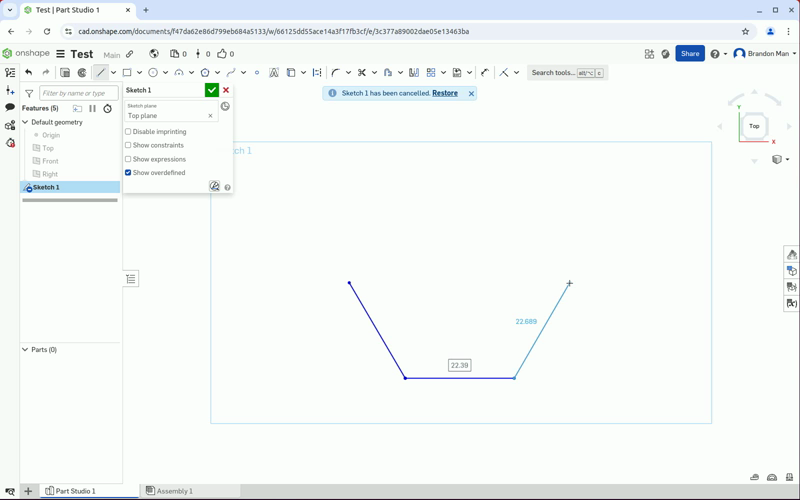
key_up(shift)
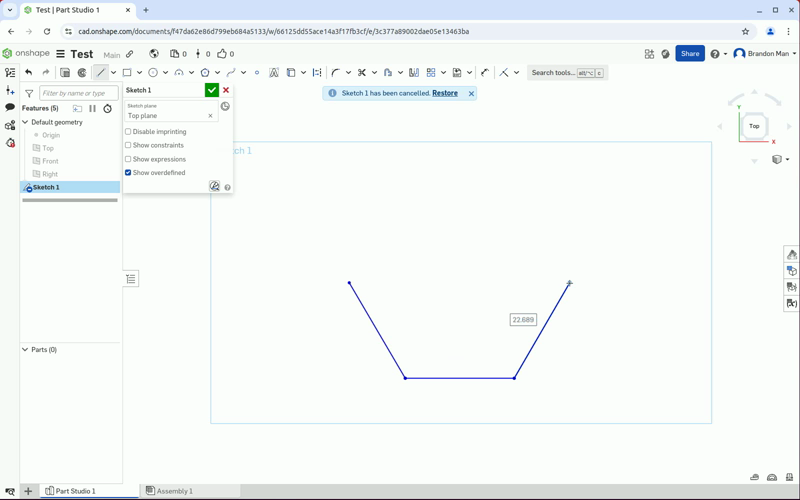
key_down(shift)
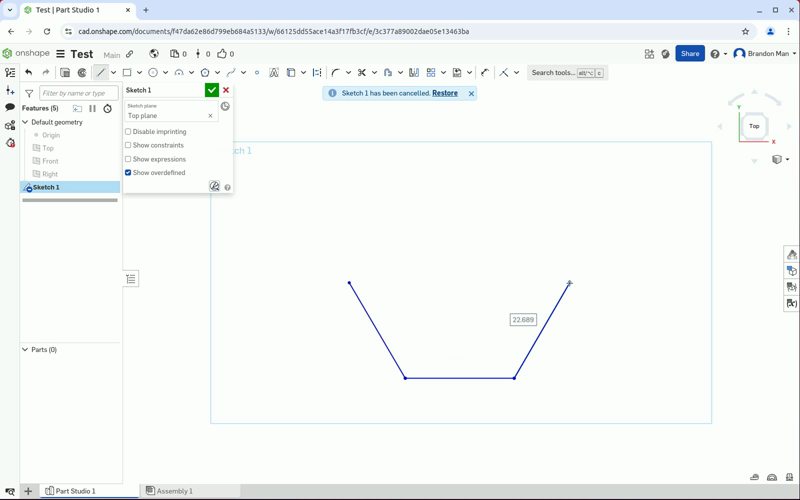
mouse_move(514, 187)
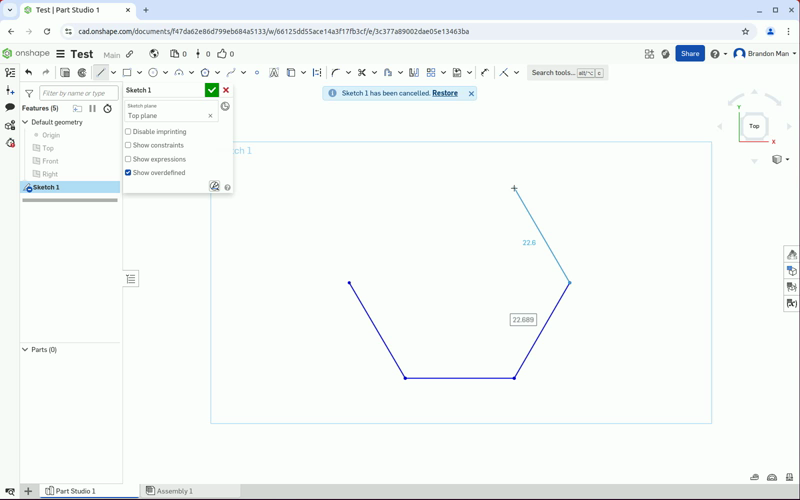
click(514, 187)
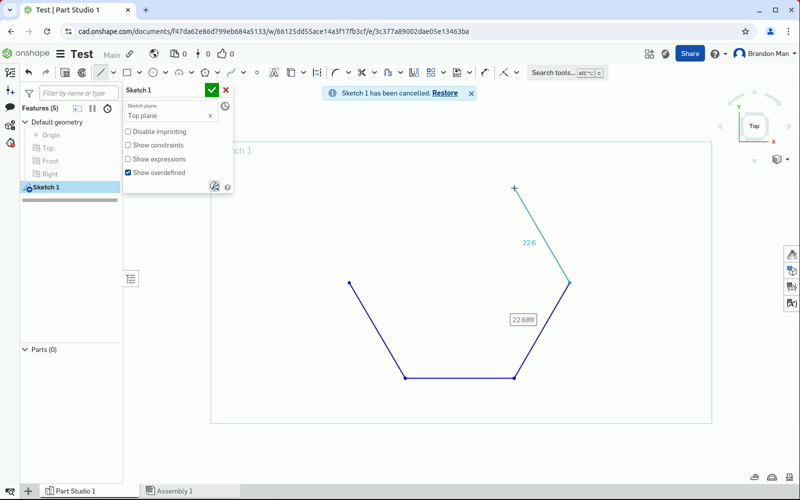
key_up(shift)
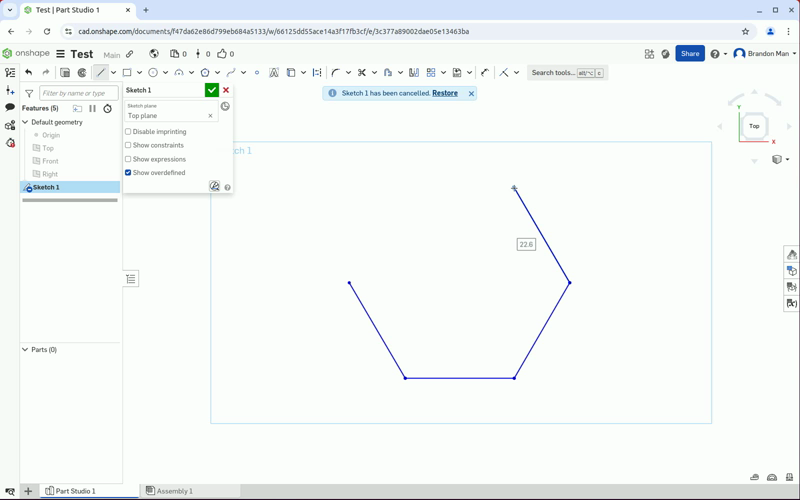
key_down(shift)
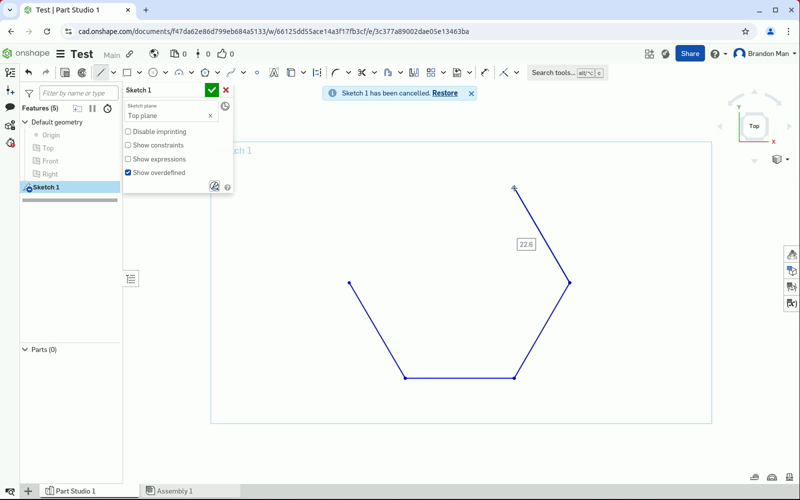
mouse_move(405, 187)
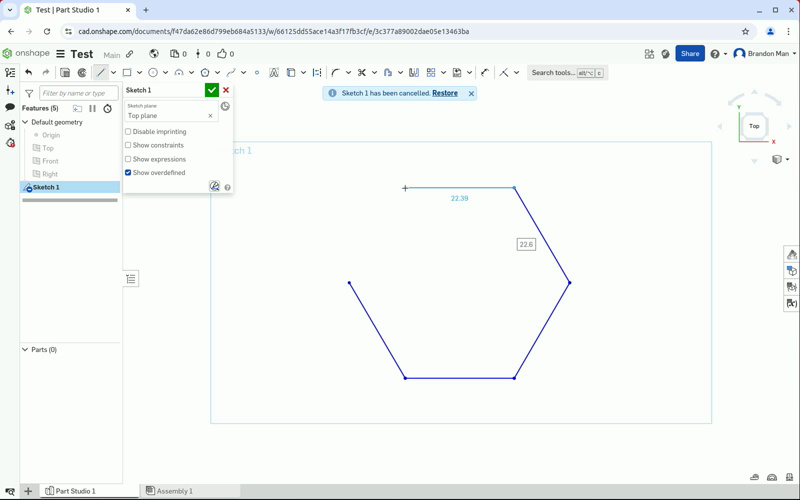
click(405, 187)
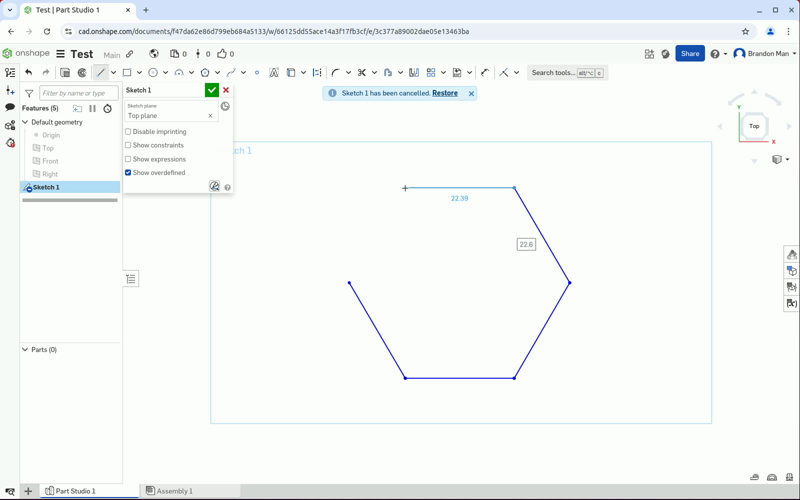
key_up(shift)
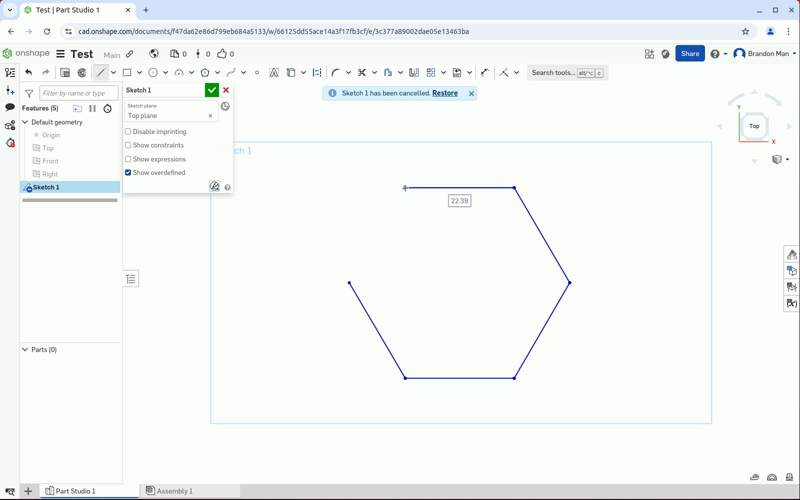
key_down(shift)
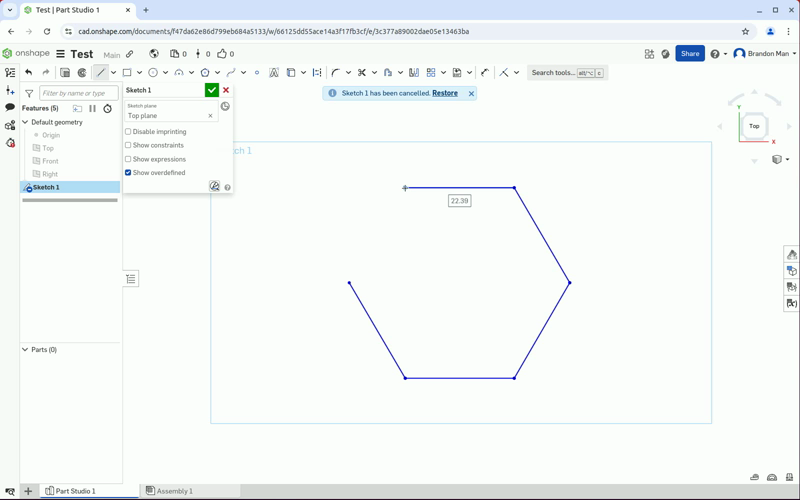
mouse_move(349, 282)
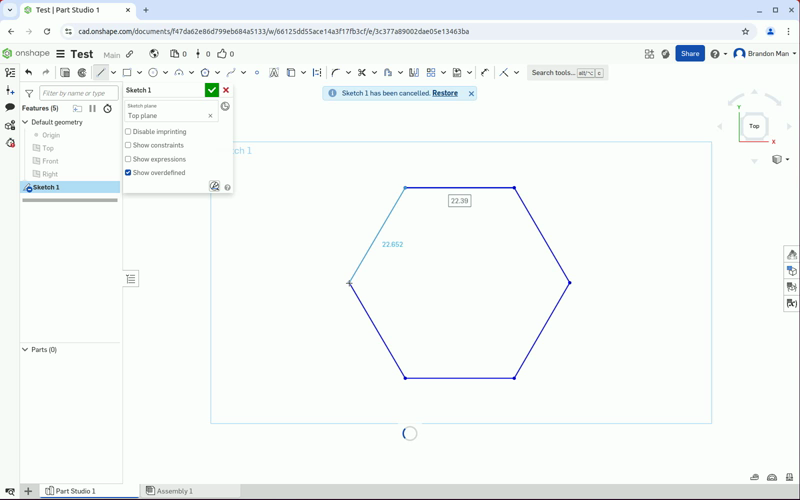
key_up(shift)
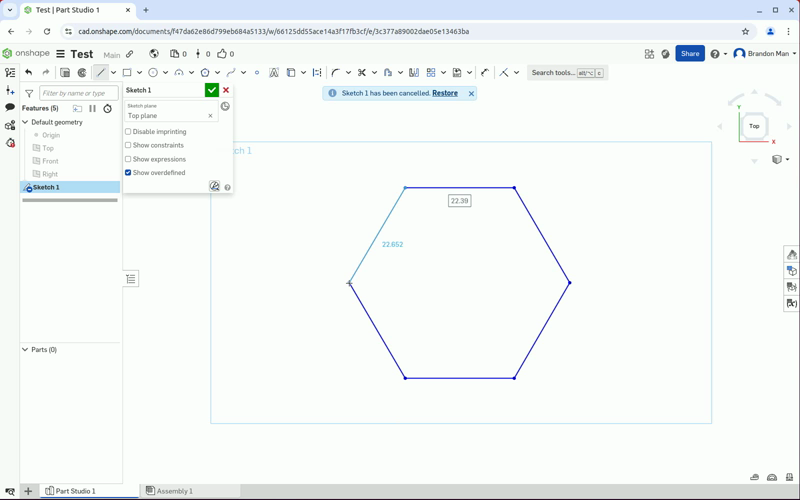
click(349, 282)
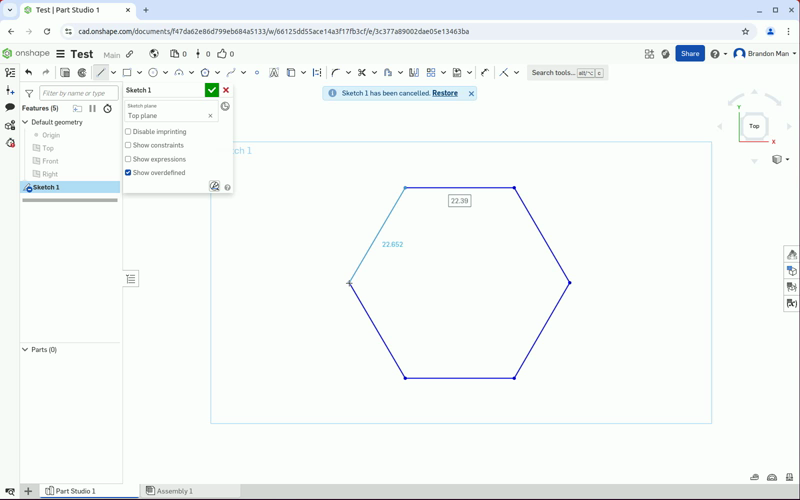
key(esc)
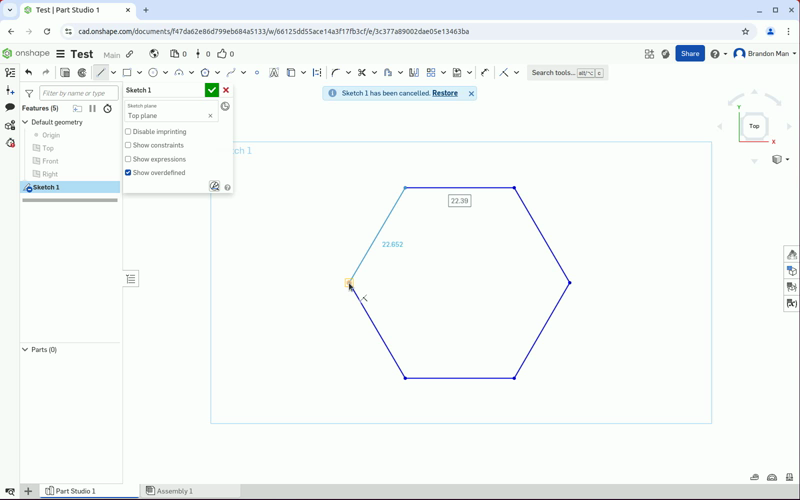
mouse_move(399, 286)
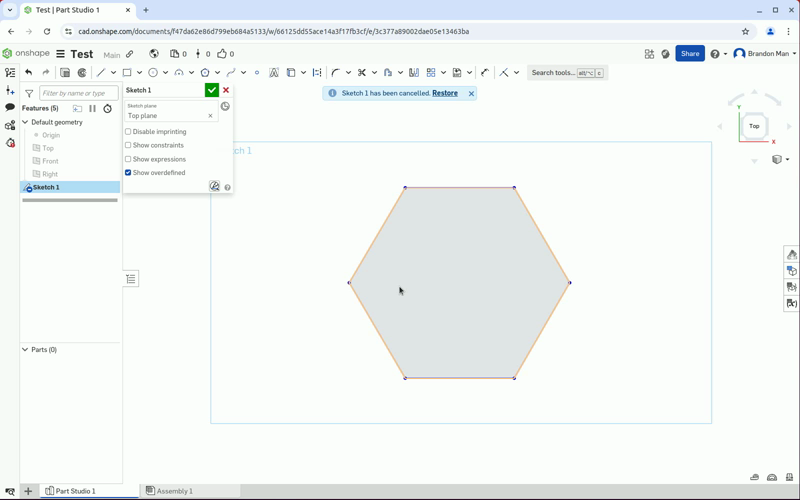
click(399, 286)
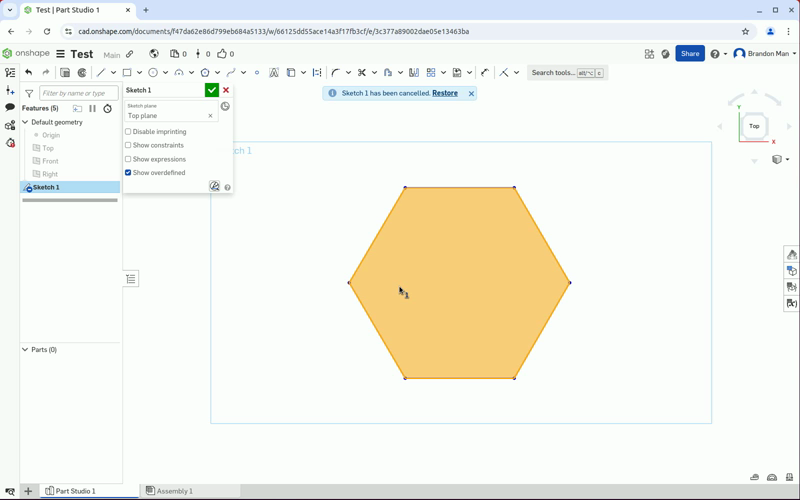
mouse_move(73, 352)
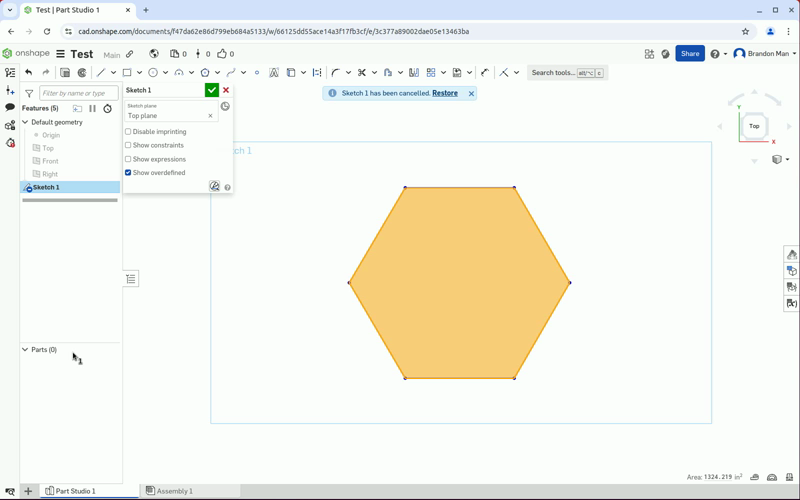
key(shift+y)
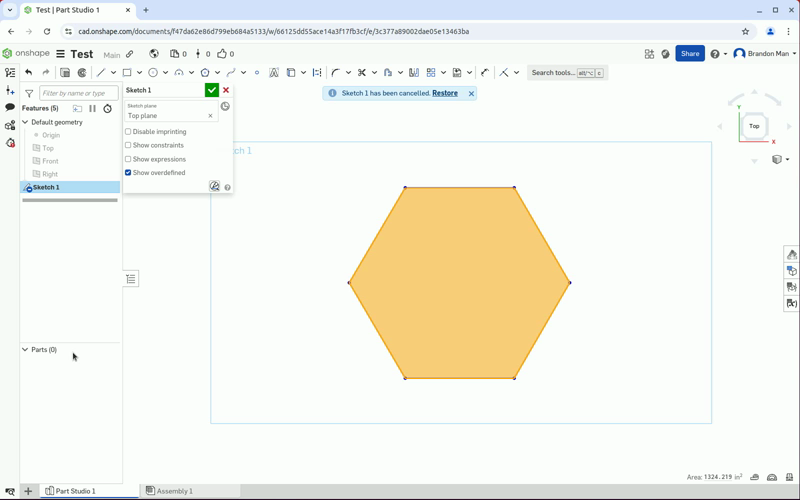
key(shift+e)
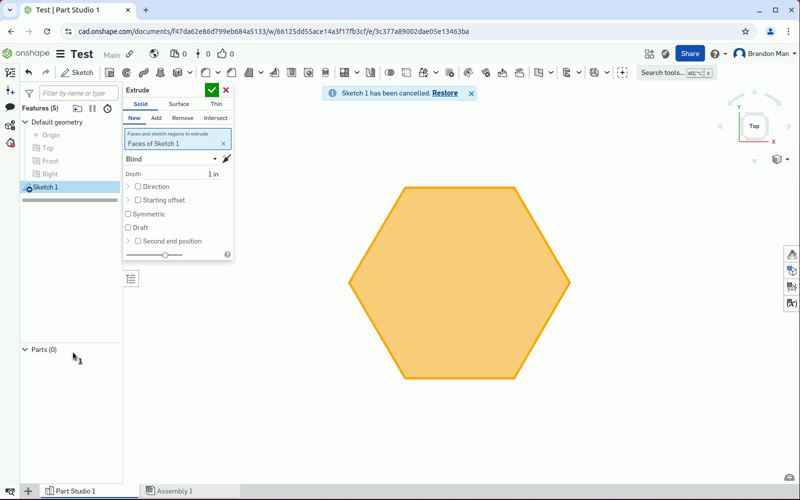
mouse_move(143, 106)
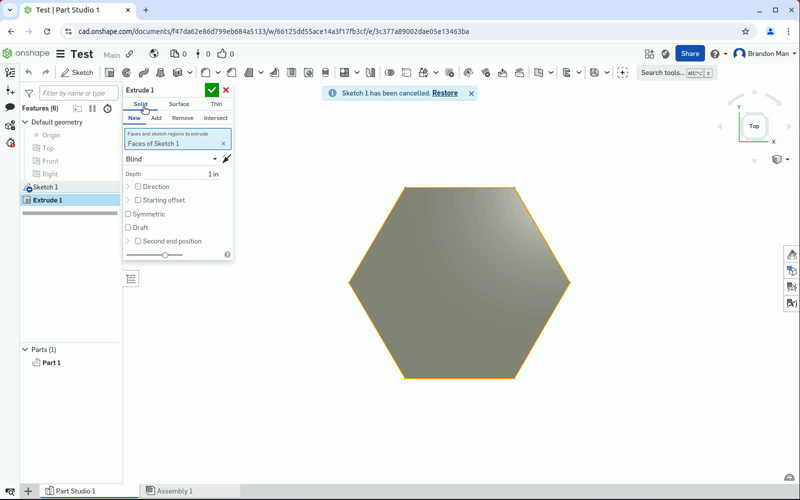
click(143, 106)
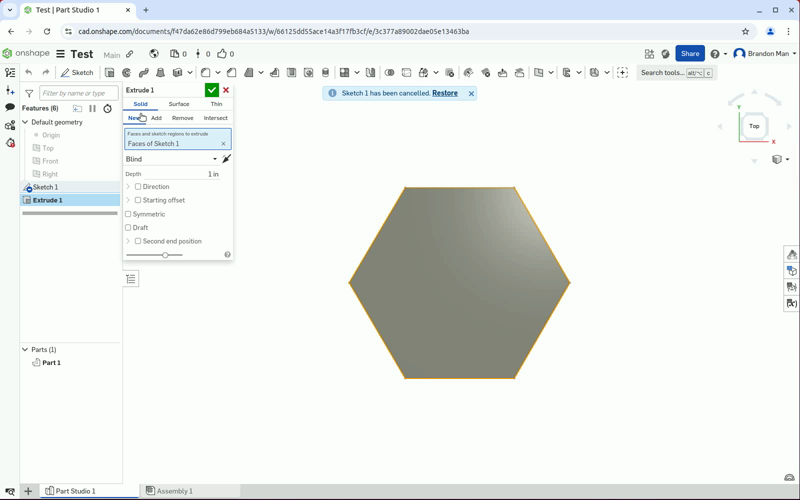
mouse_move(137, 120)
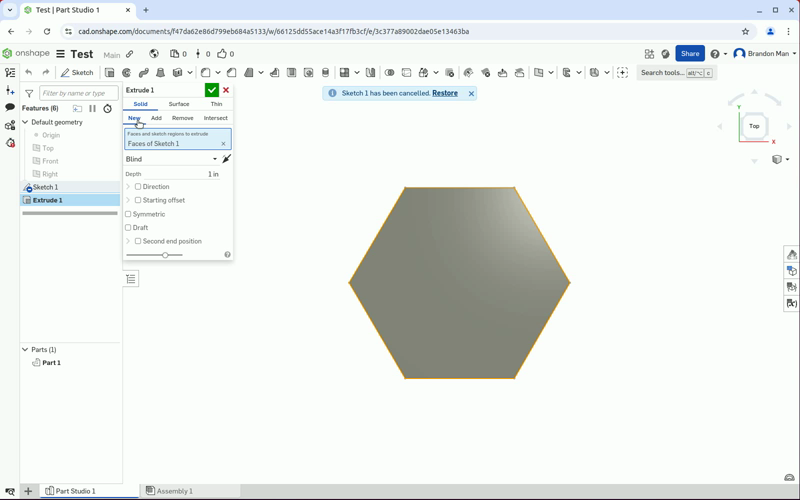
click(137, 120)
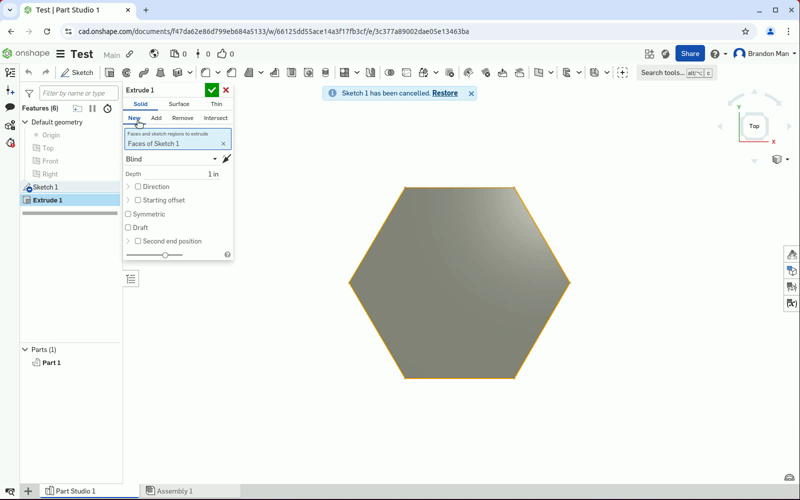
key(tab, 4)
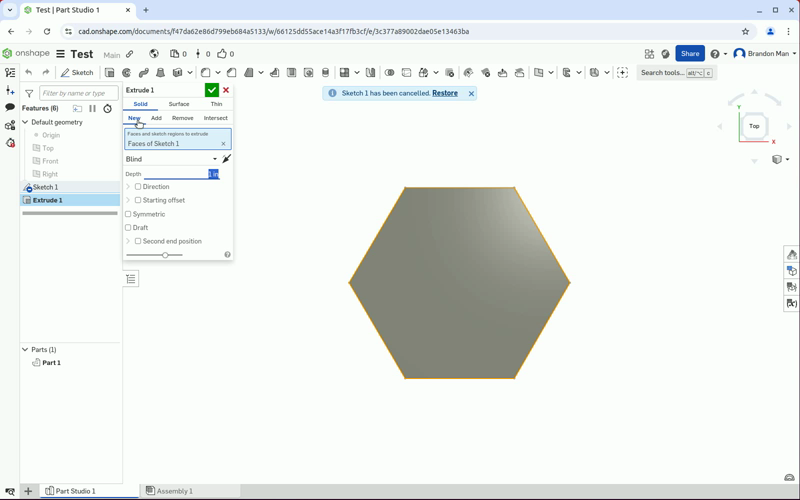
text(15.405)
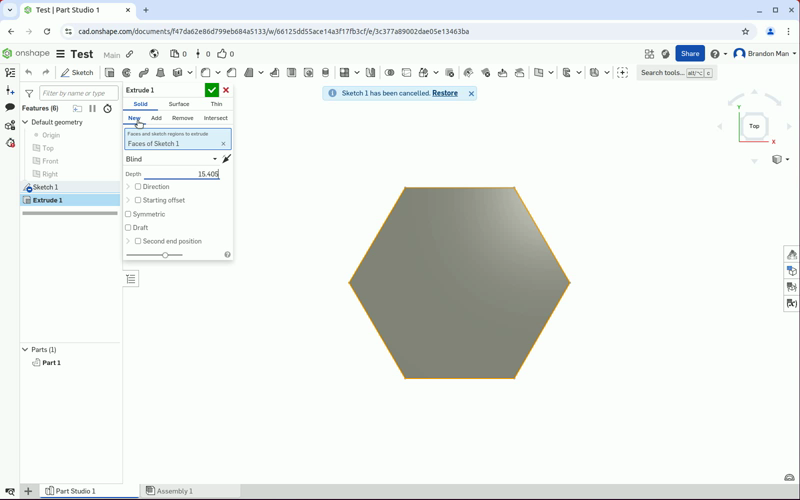
key(enter)
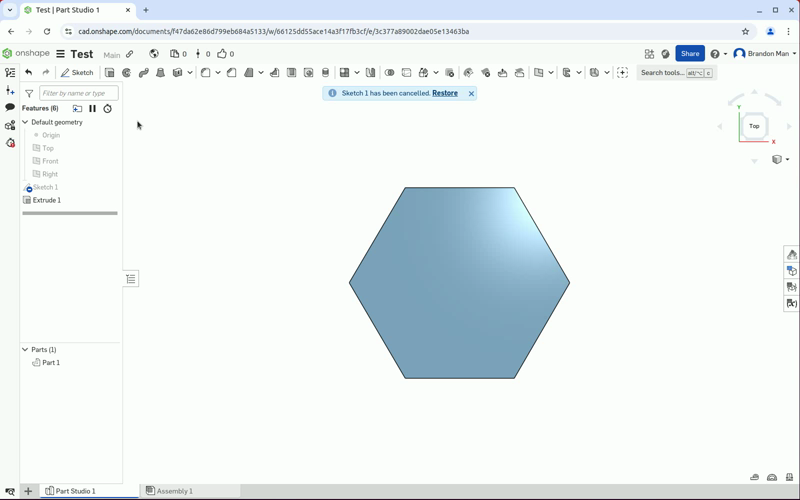
key(shift+h)
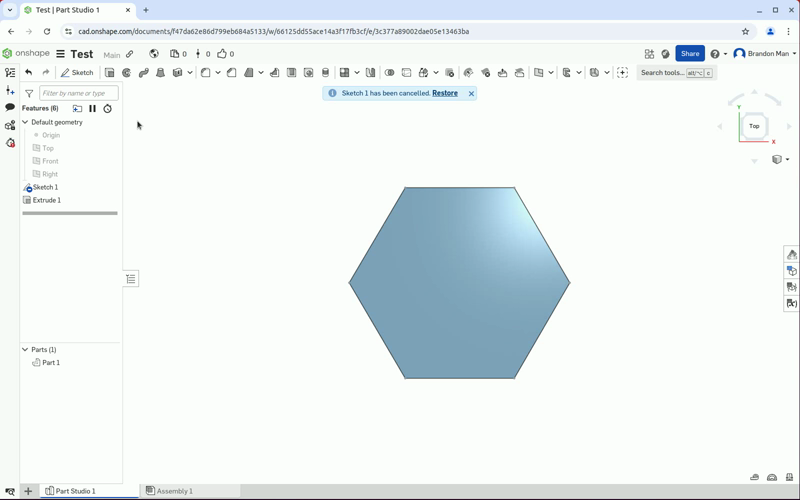
key(shift+h)
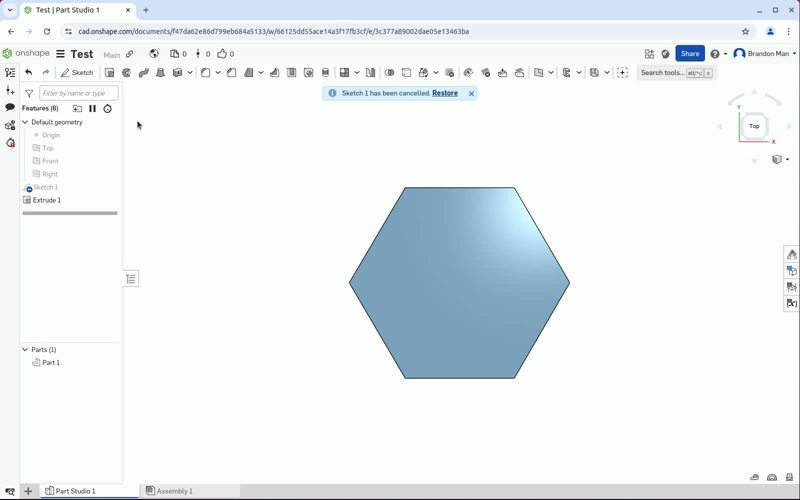
mouse_move(73, 189)
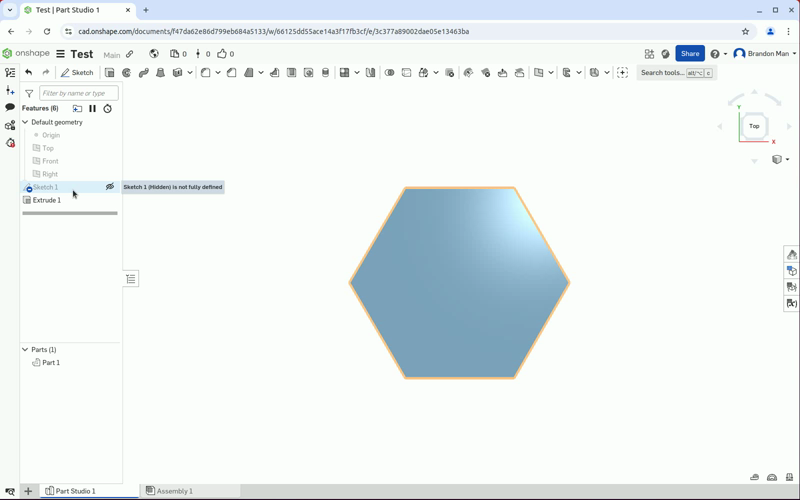
click(73, 189)
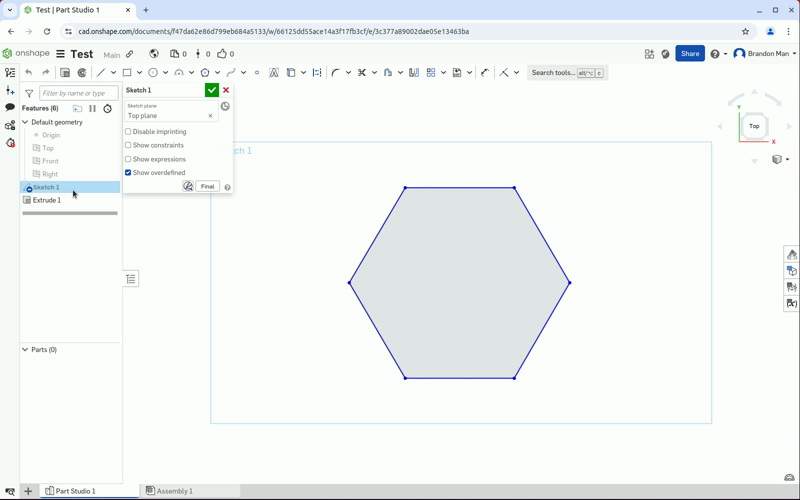
mouse_move(229, 92)
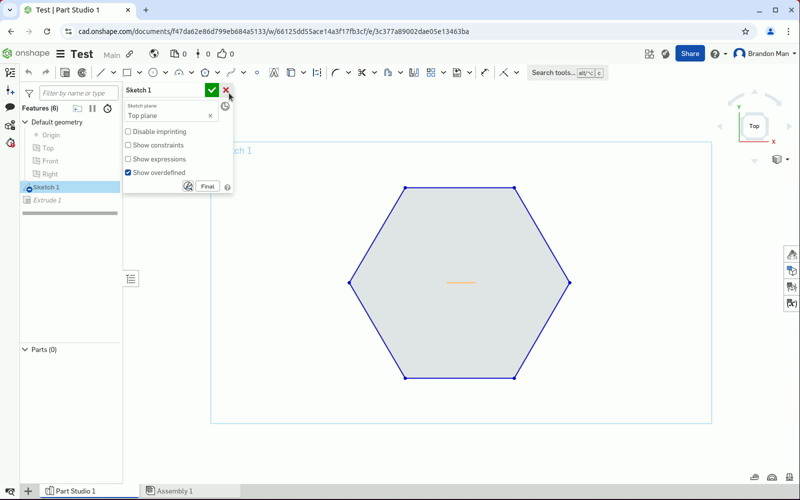
click(229, 92)
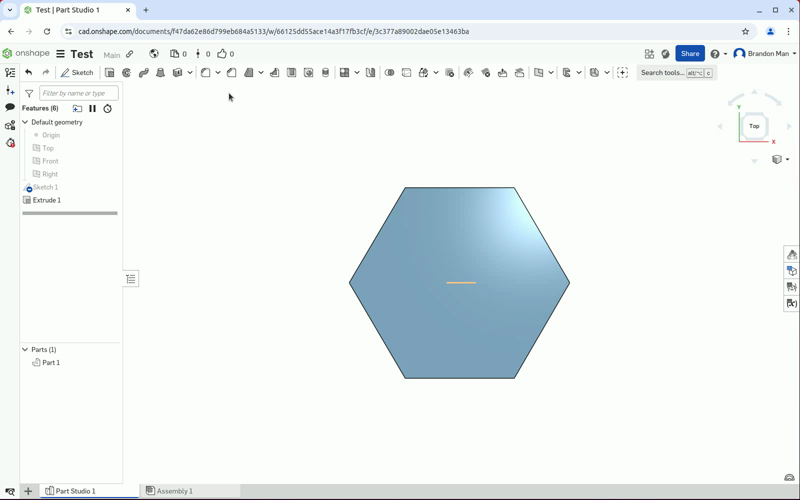
mouse_move(541, 75)
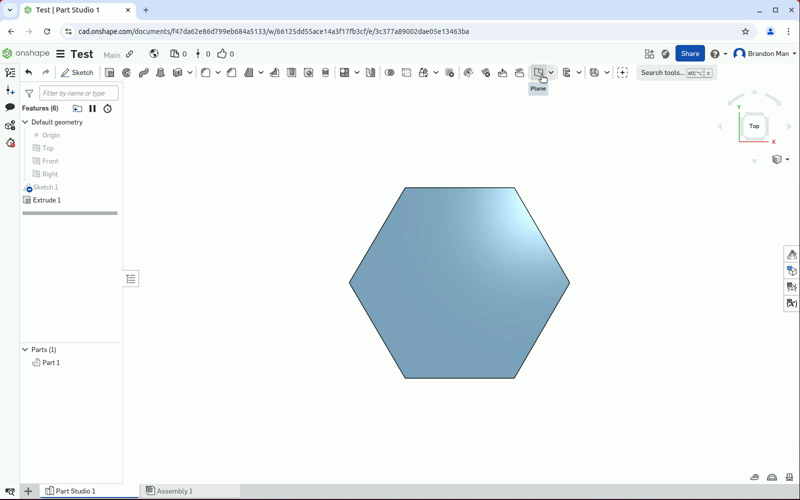
click(541, 75)
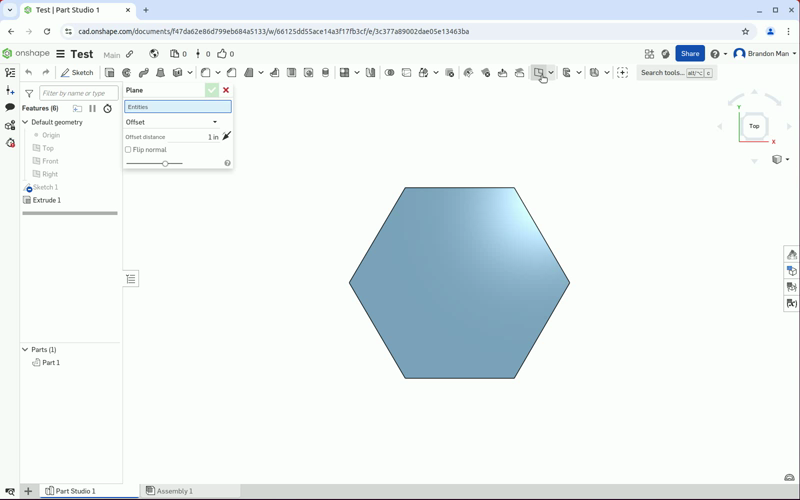
mouse_move(73, 150)
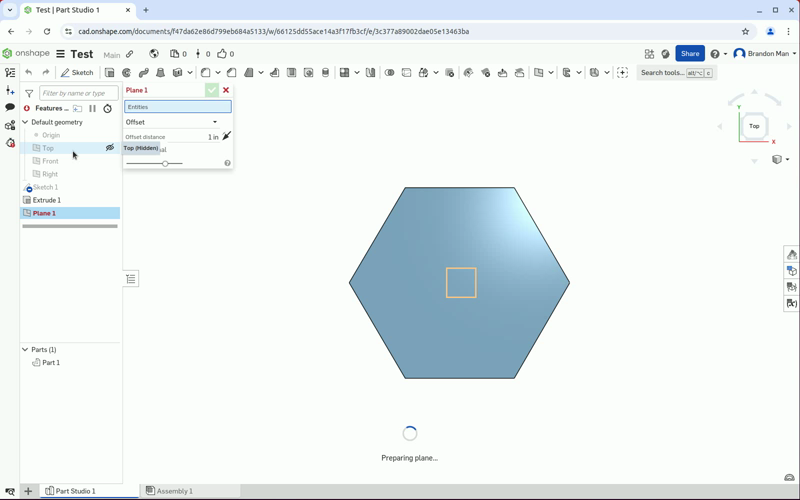
click(73, 150)
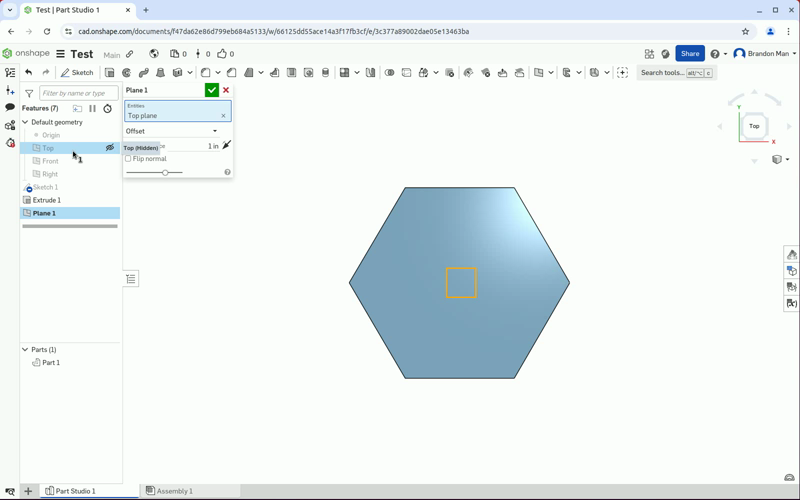
key(tab, 2)
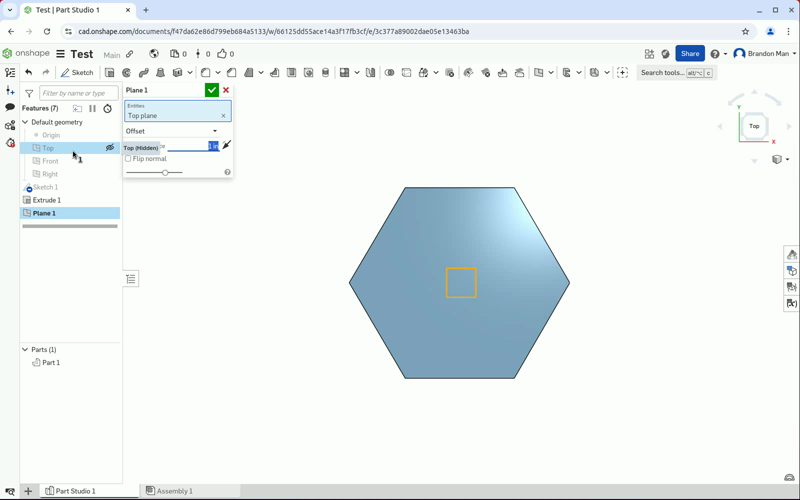
text(15.405)
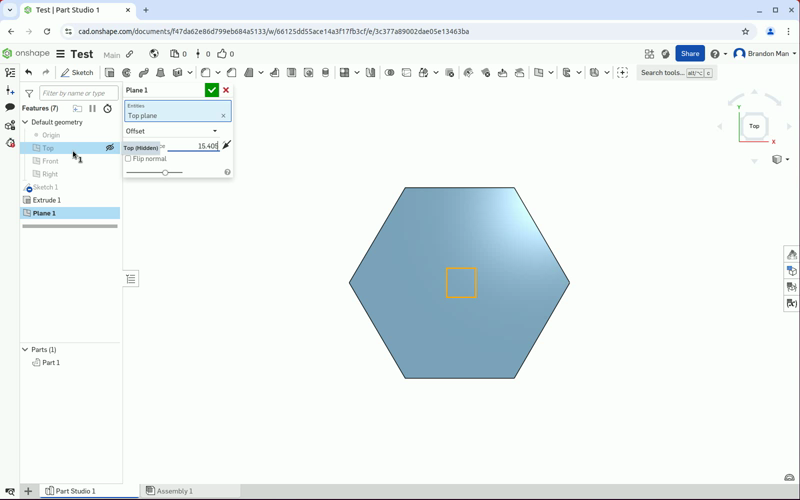
key(enter, 2)
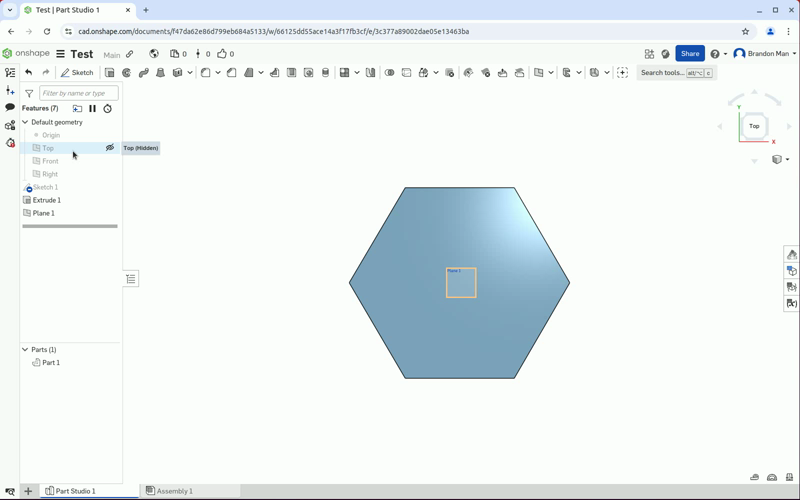
key(shift+s)
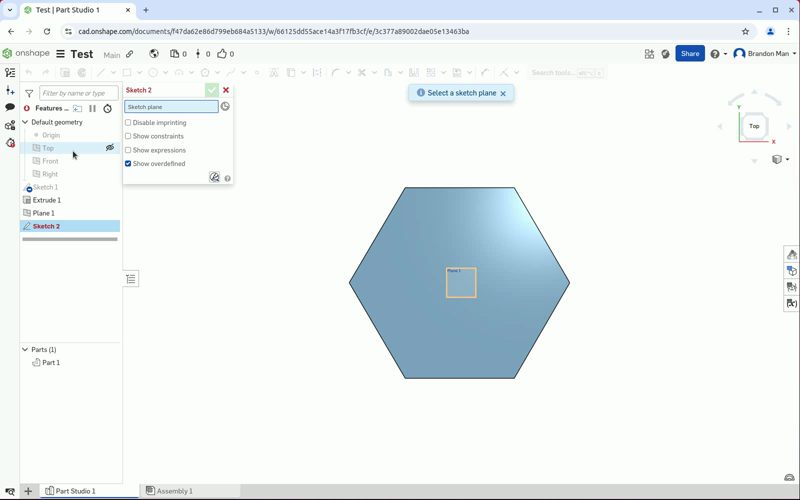
mouse_move(73, 215)
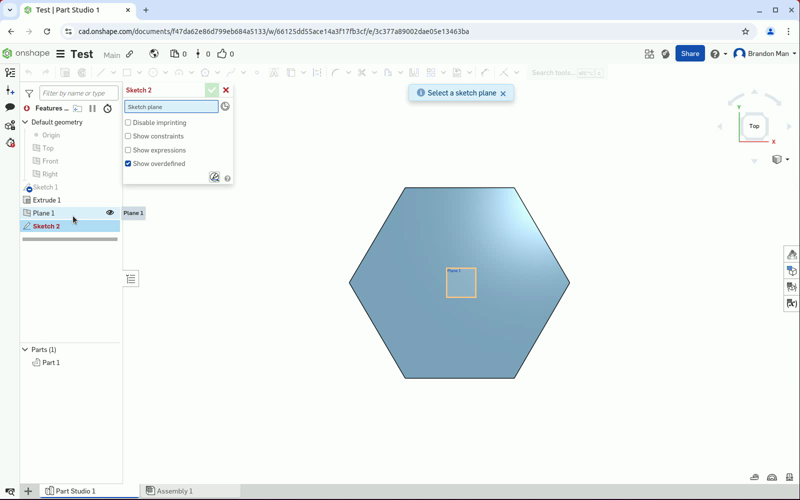
click(73, 215)
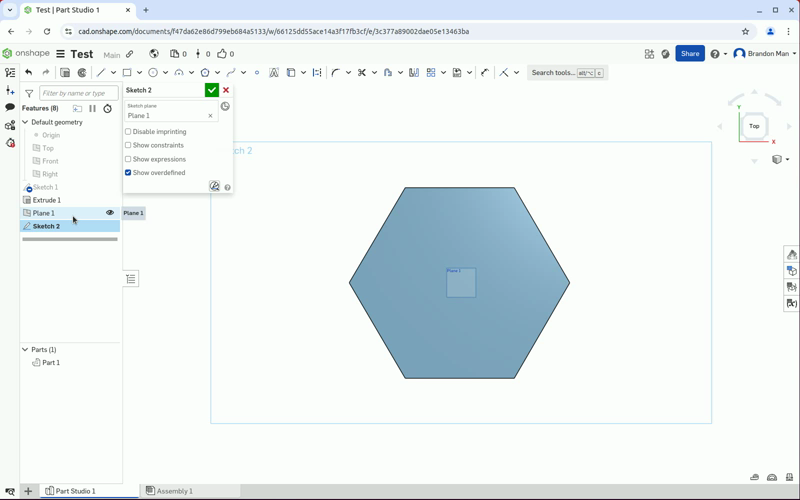
mouse_move(73, 352)
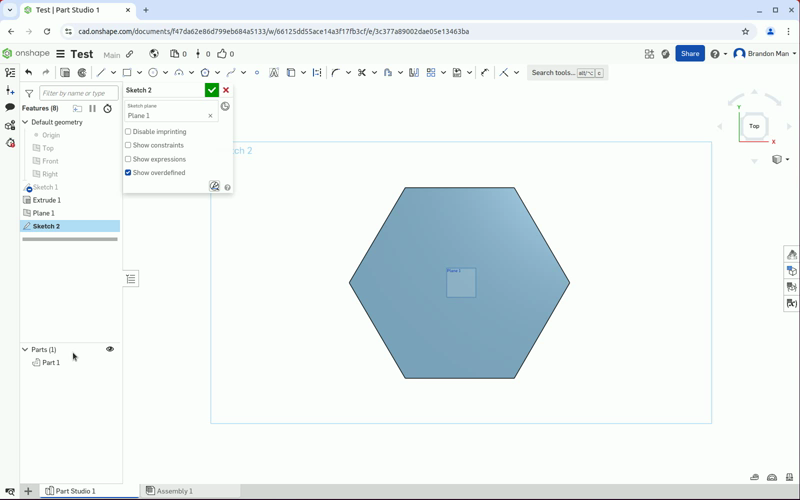
key(y)
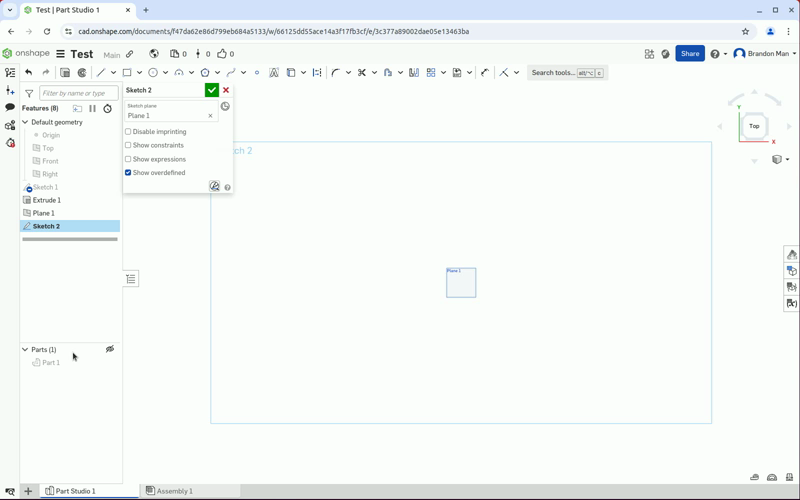
key(c)
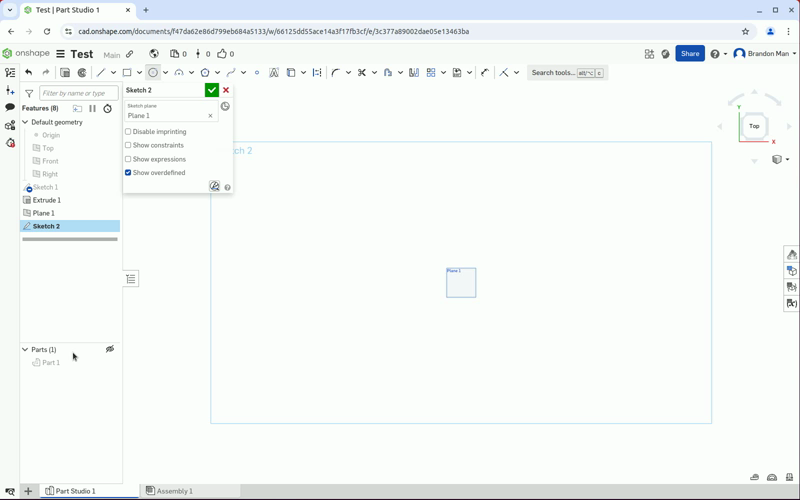
key_down(shift)
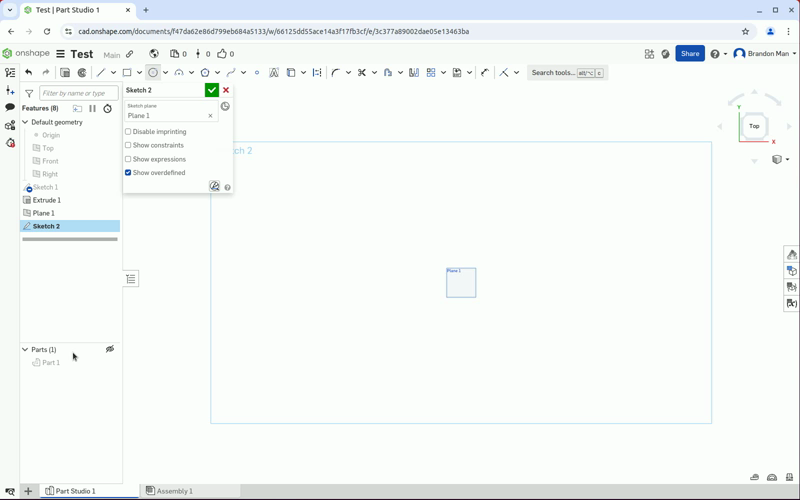
mouse_move(461, 282)
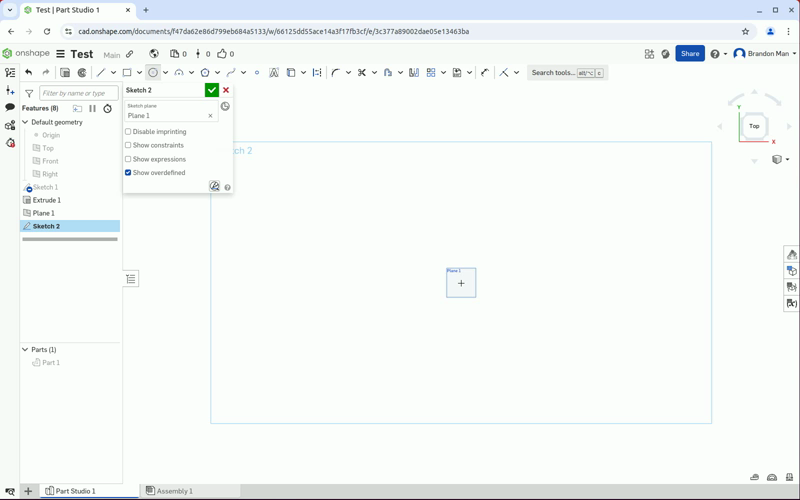
click(461, 282)
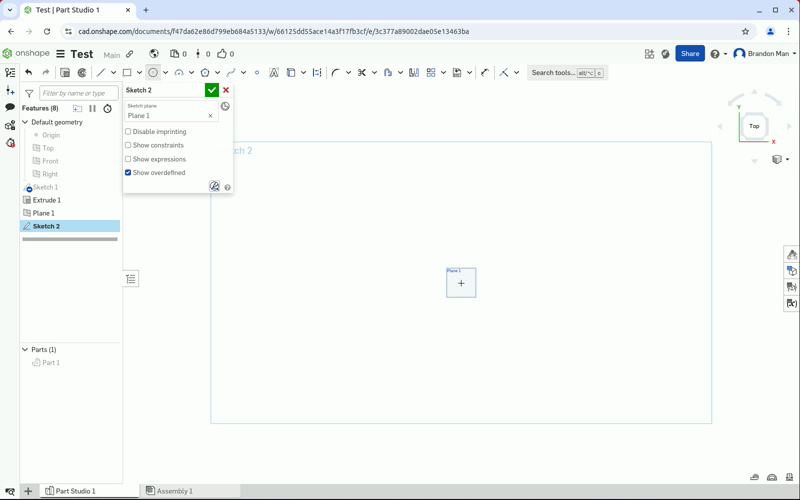
key_up(shift)
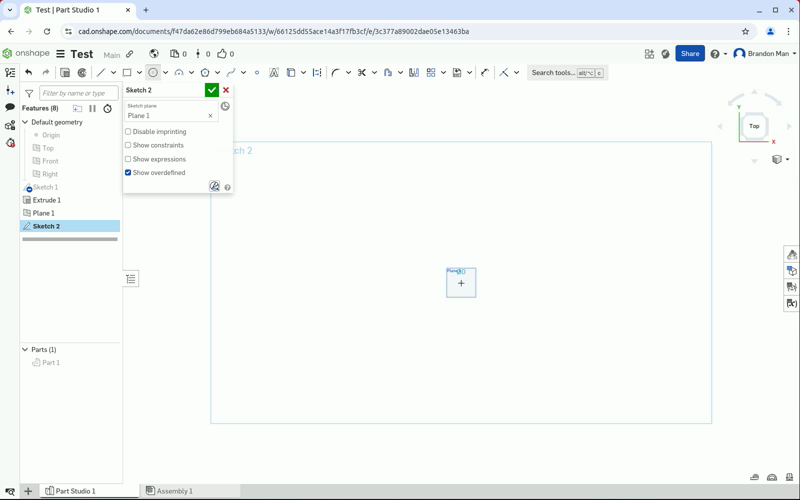
mouse_move(552, 282)
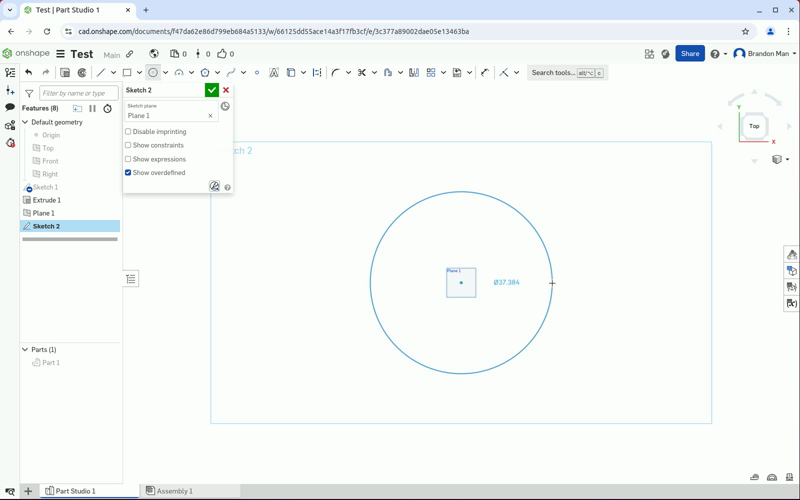
click(552, 282)
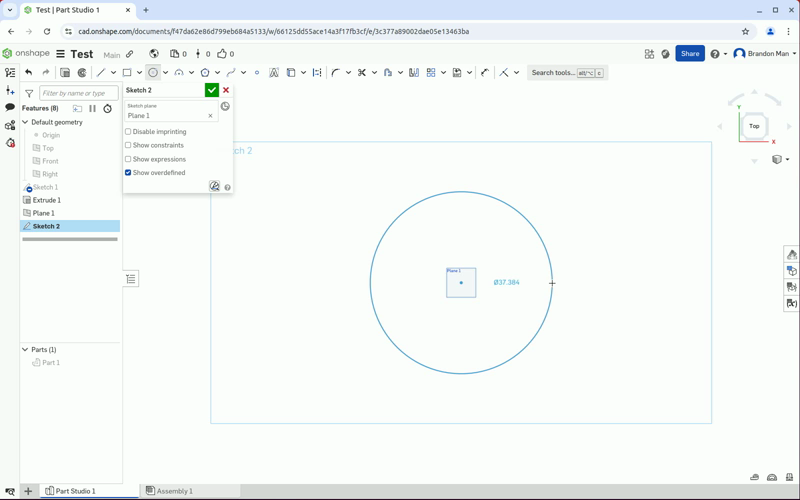
key(esc)
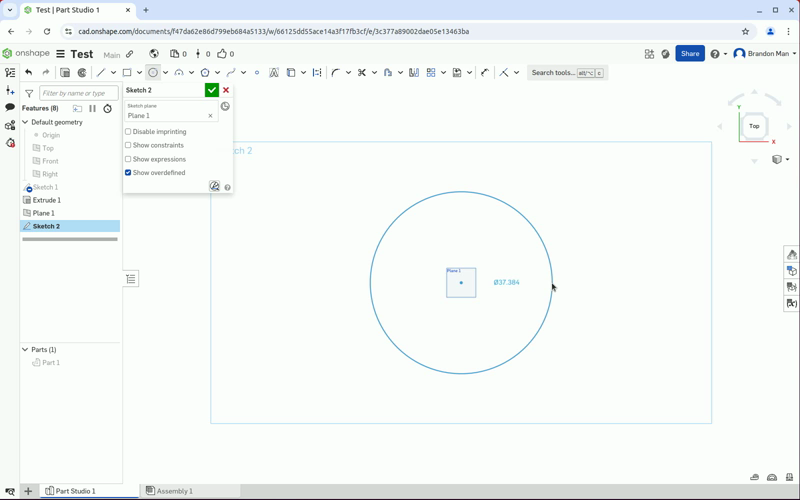
mouse_move(426, 278)
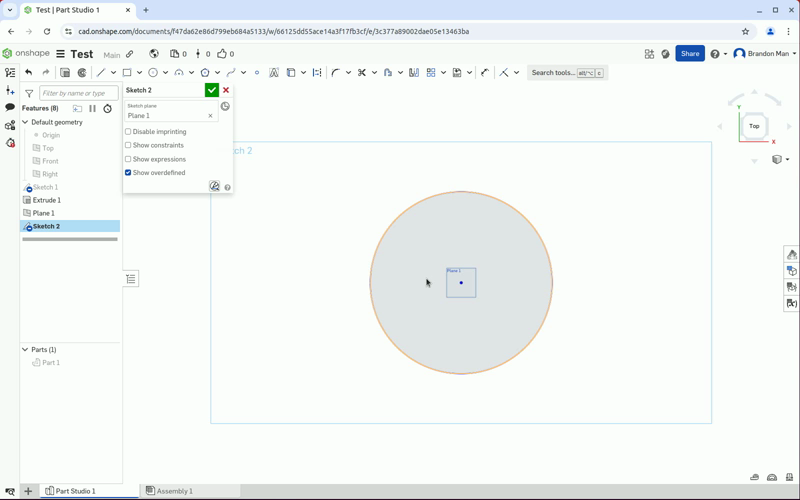
click(426, 278)
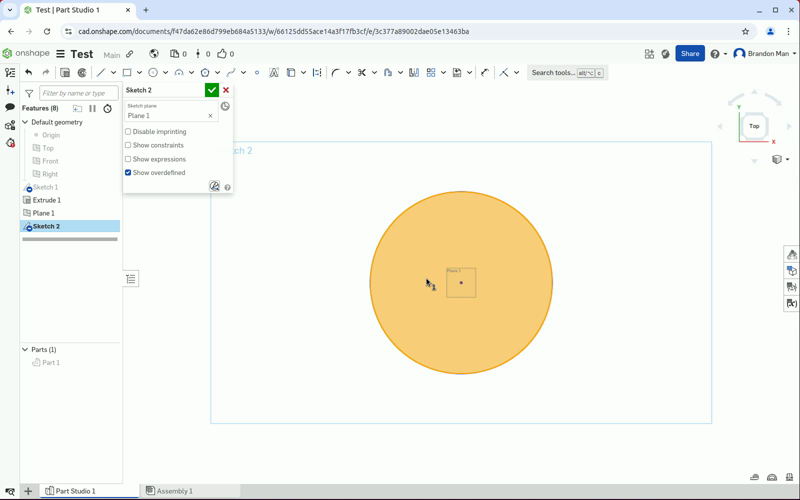
mouse_move(73, 352)
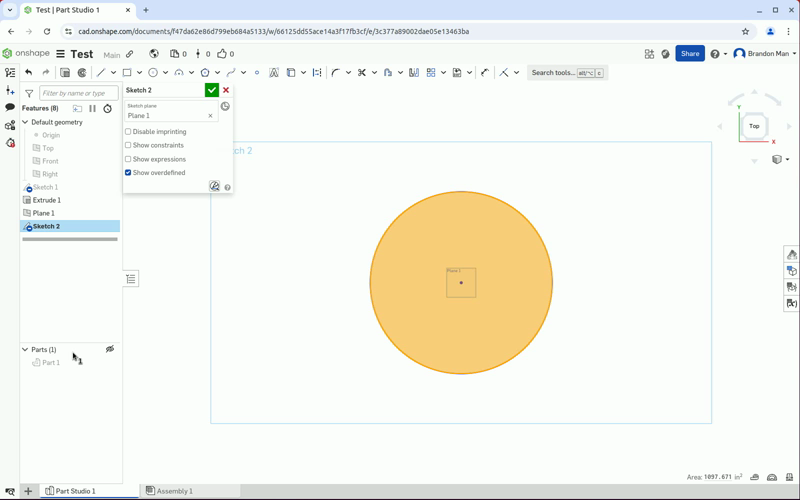
key(shift+y)
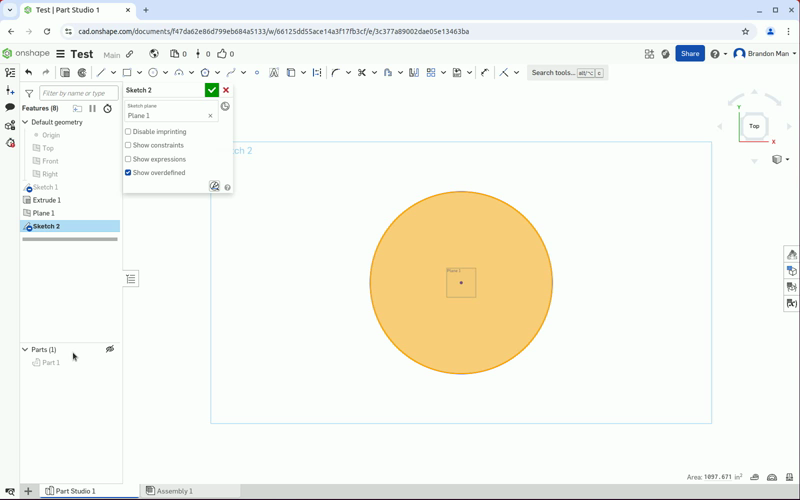
key(shift+e)
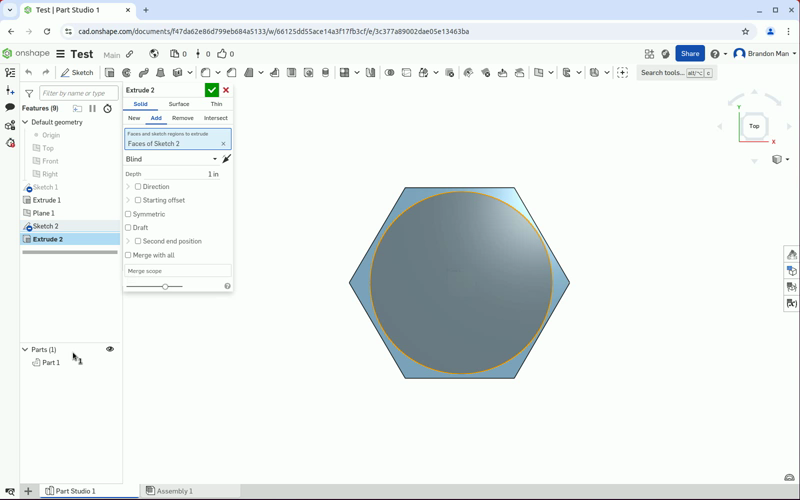
mouse_move(143, 106)
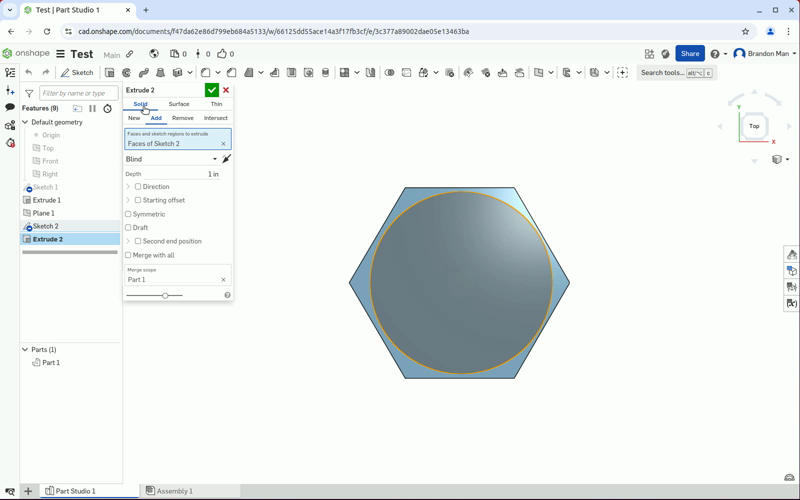
click(143, 106)
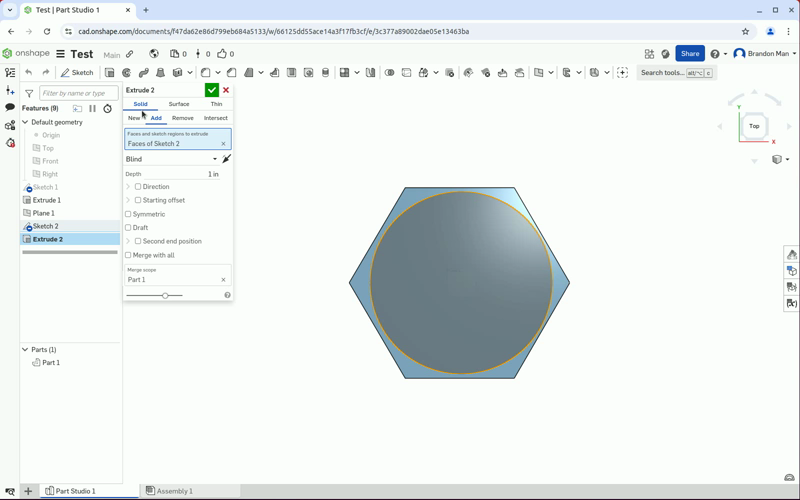
mouse_move(137, 120)
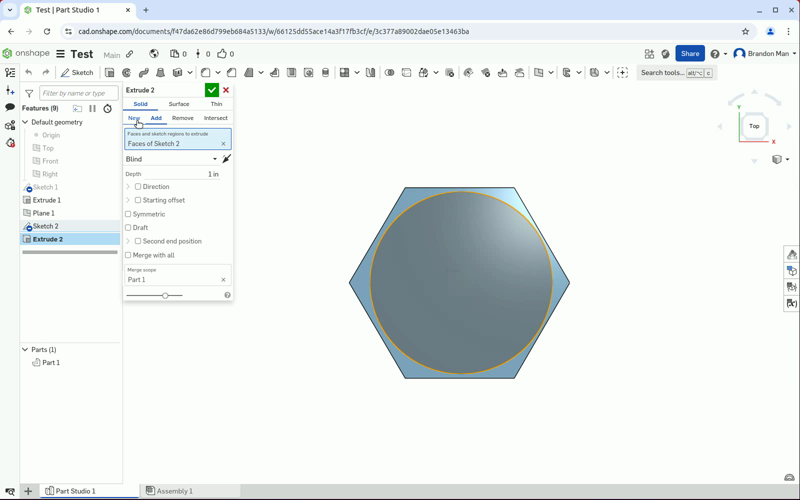
click(137, 120)
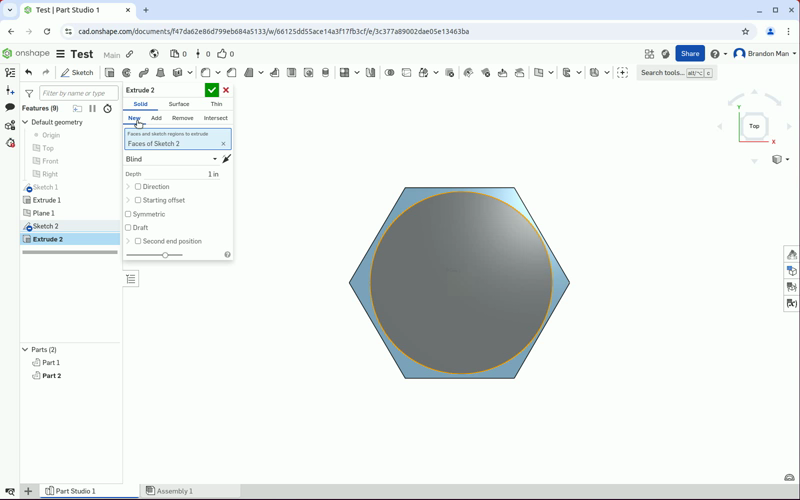
key(tab, 4)
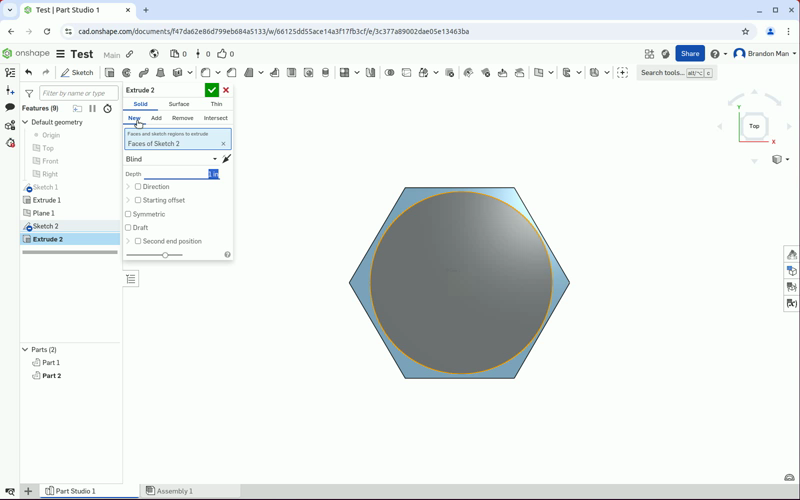
text(7.703)
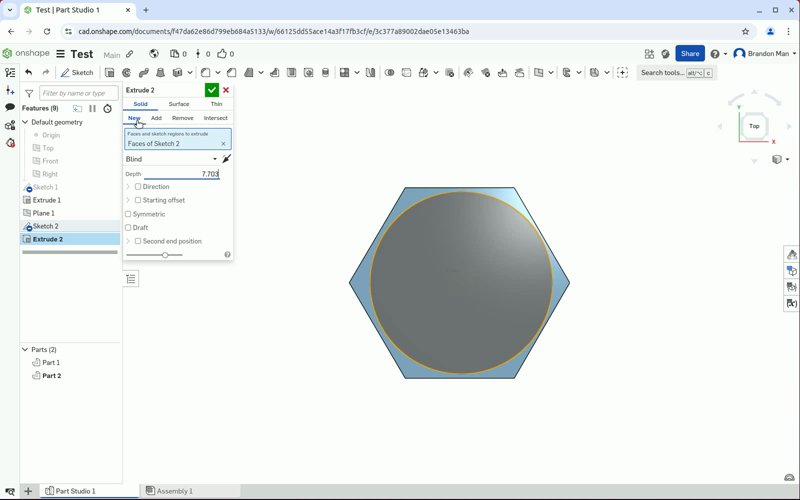
key(enter)
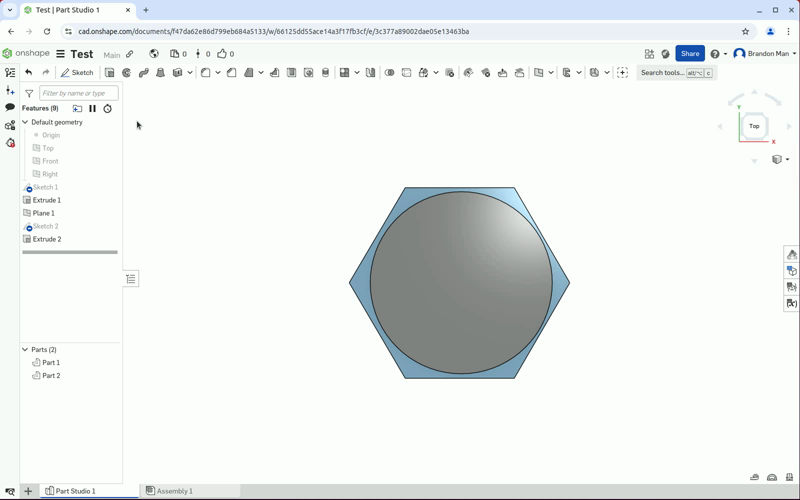
key(shift+h)
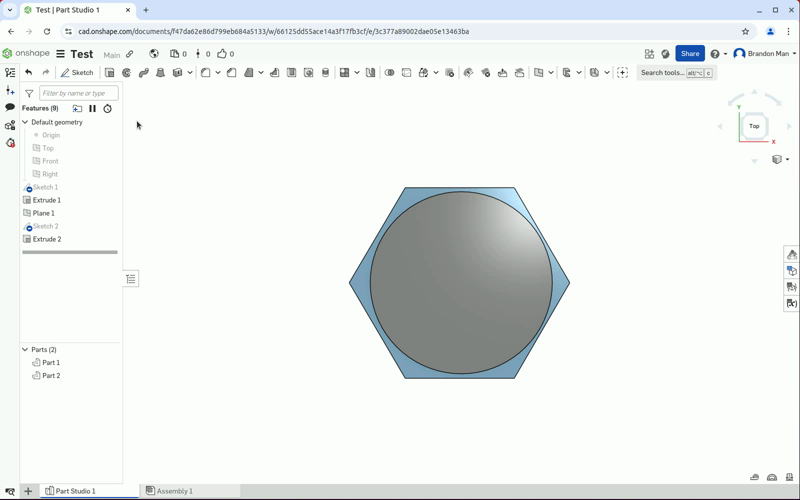
key(shift+h)
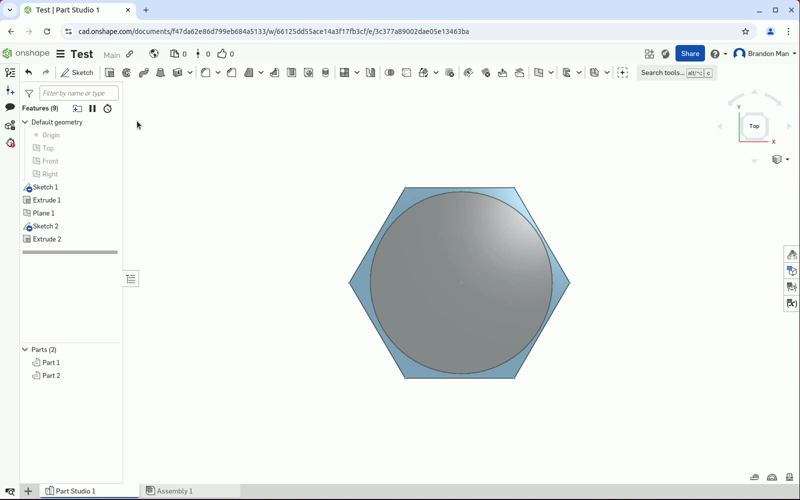
key(shift+7)
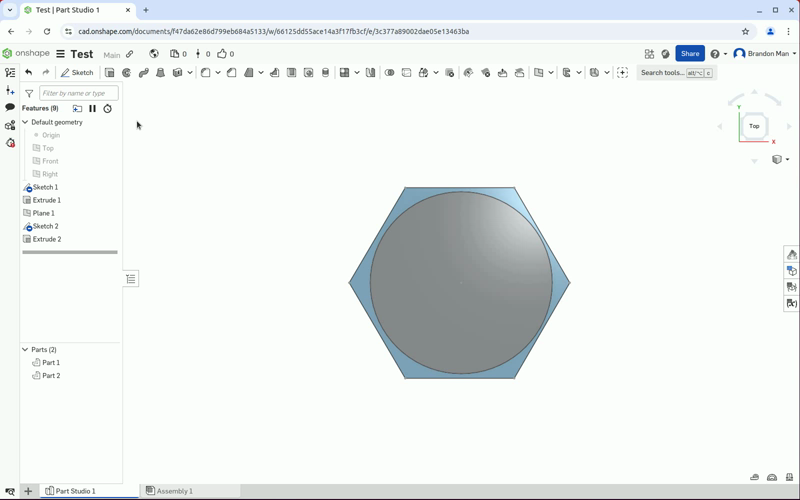
key(up, 3)
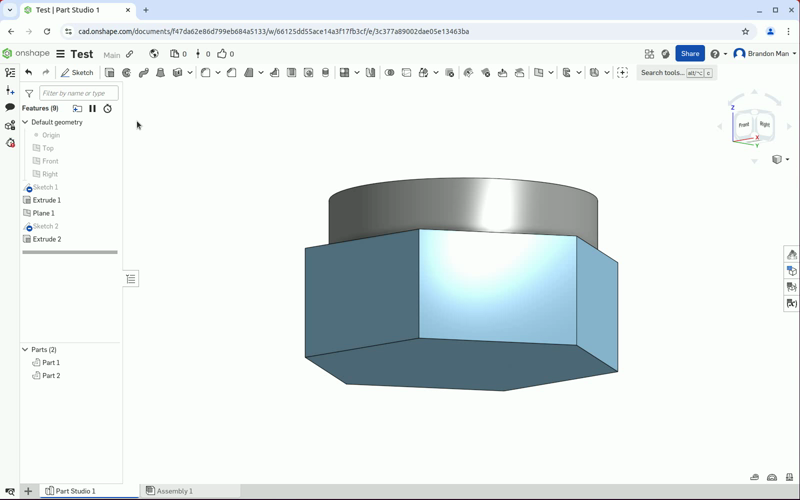
key(left, 3)
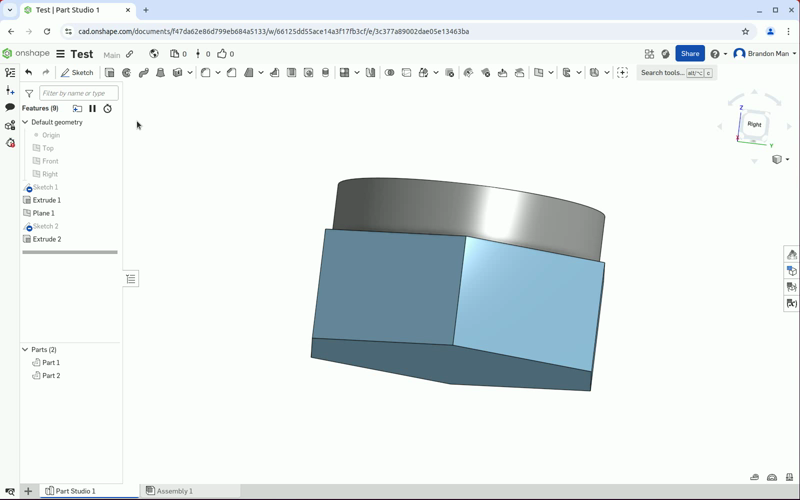
key(right, 3)
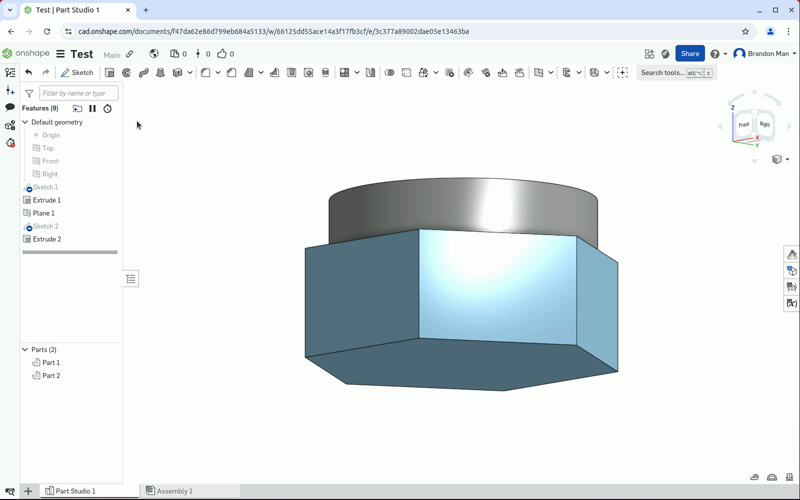
key(down, 3)
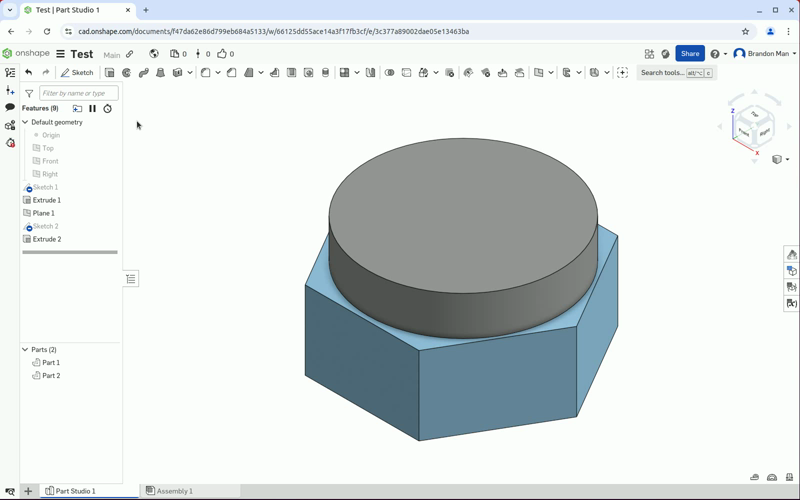
mouse_move(73, 189)
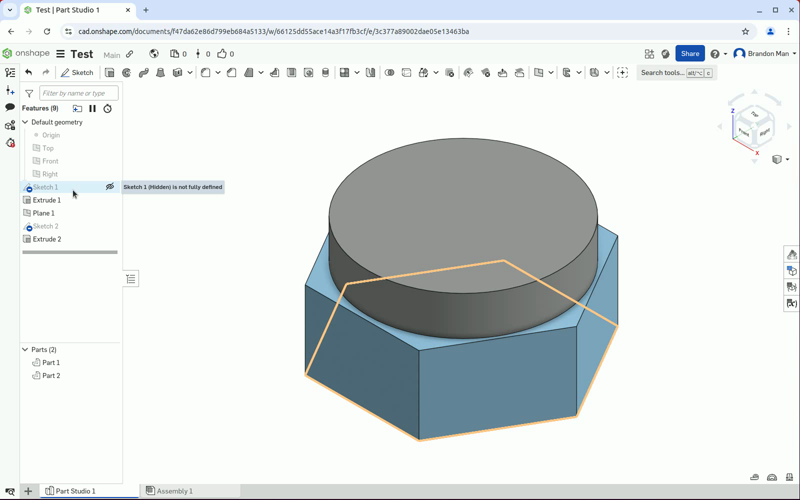
click(73, 189)